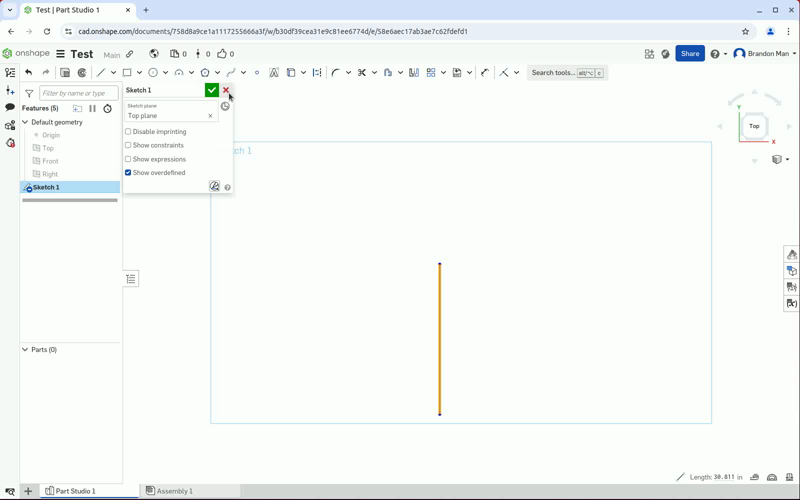
key(shift+h)
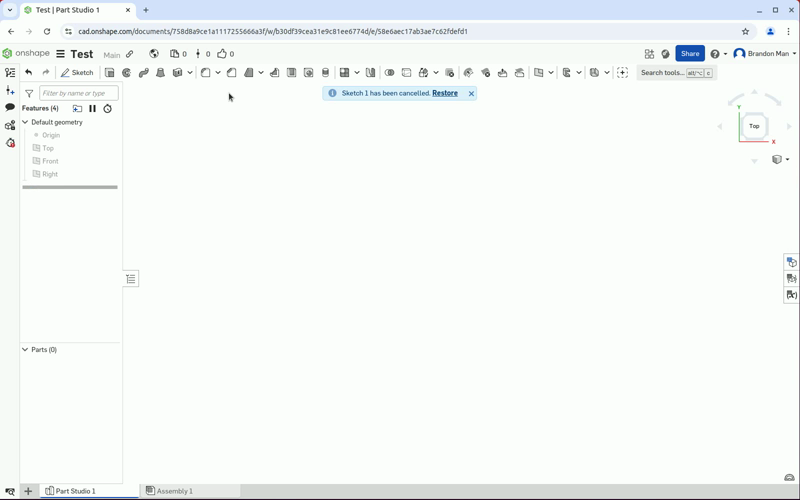
mouse_move(73, 352)
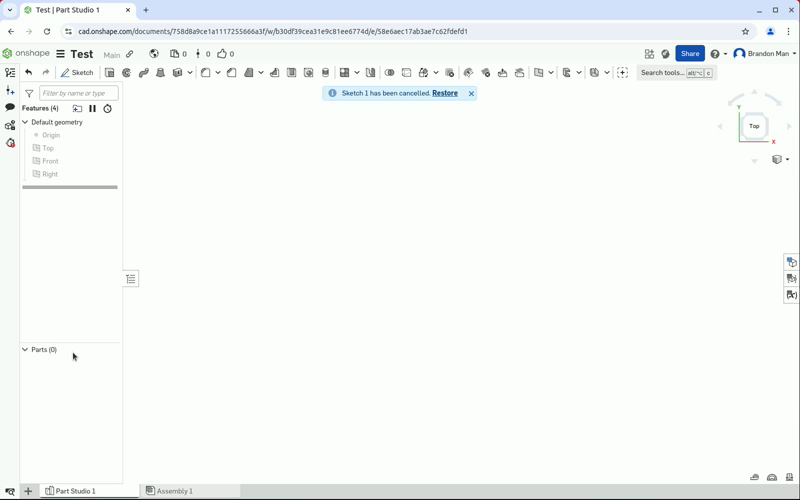
key(y)
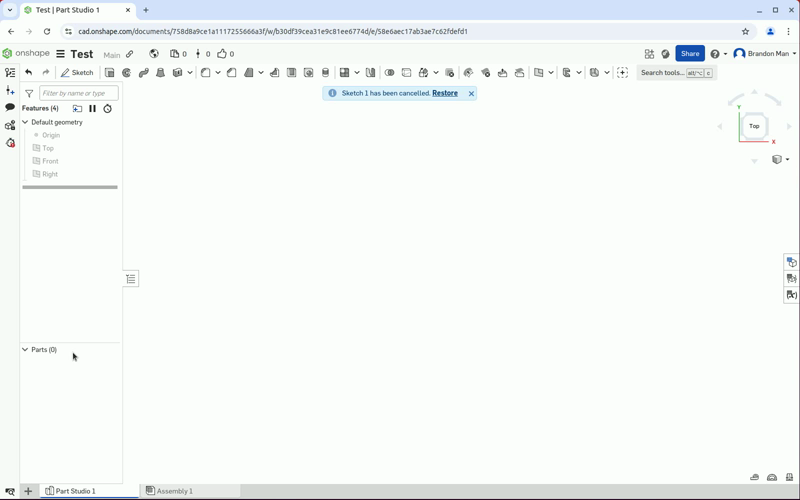
key(shift+p)
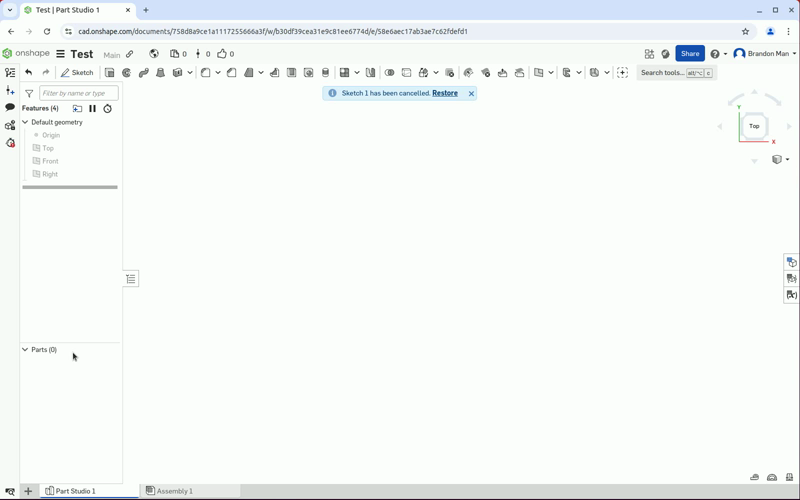
key(space)
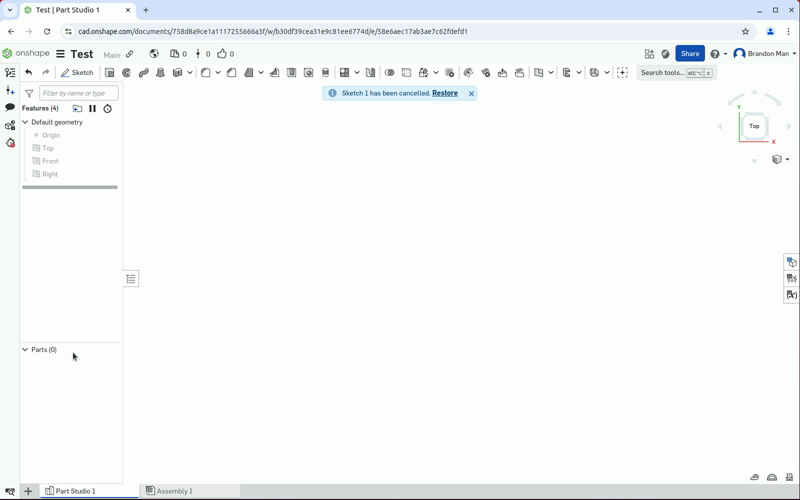
key_down(shift)
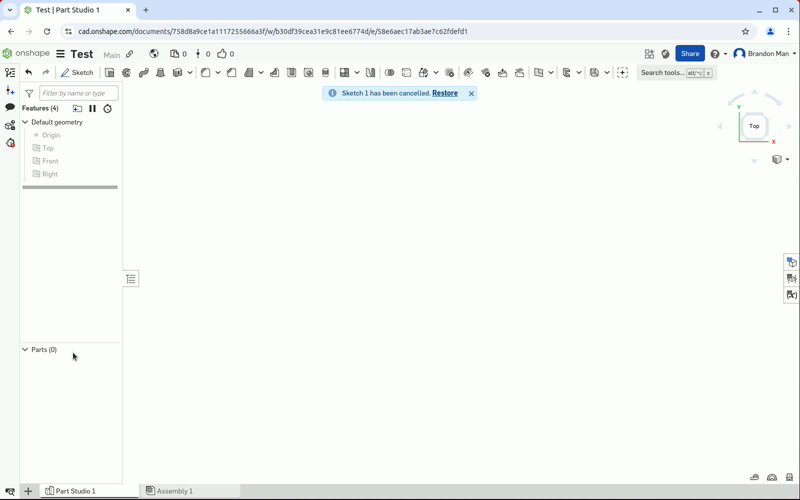
key(up)
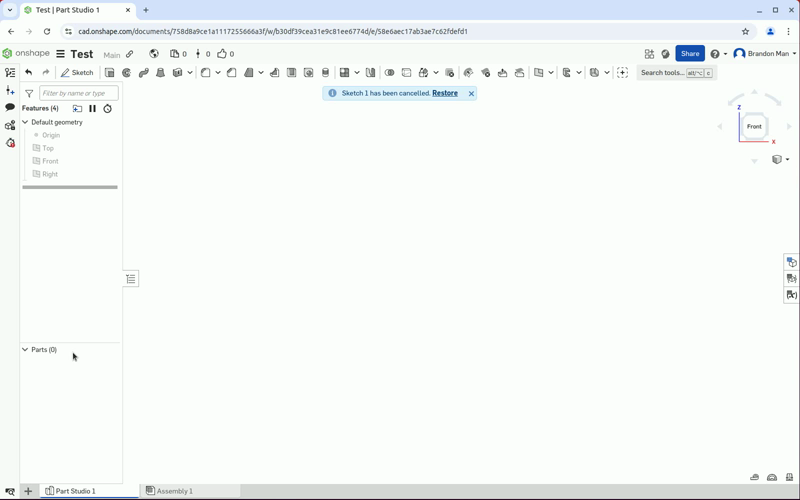
key_up(shift)
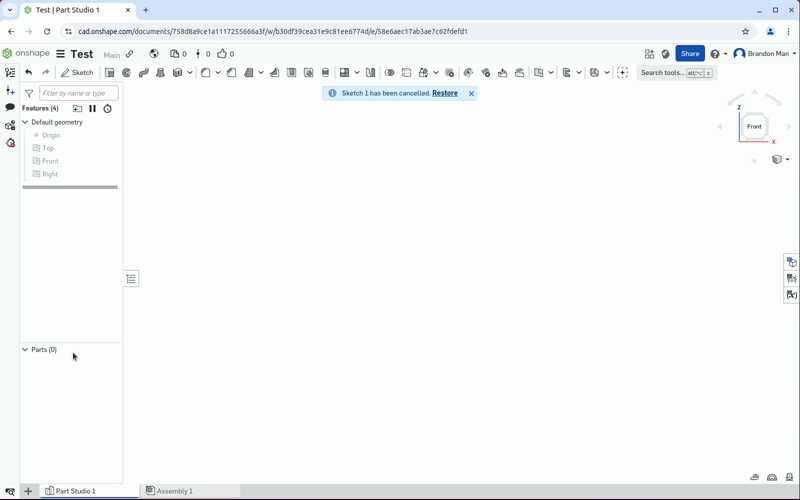
mouse_move(73, 352)
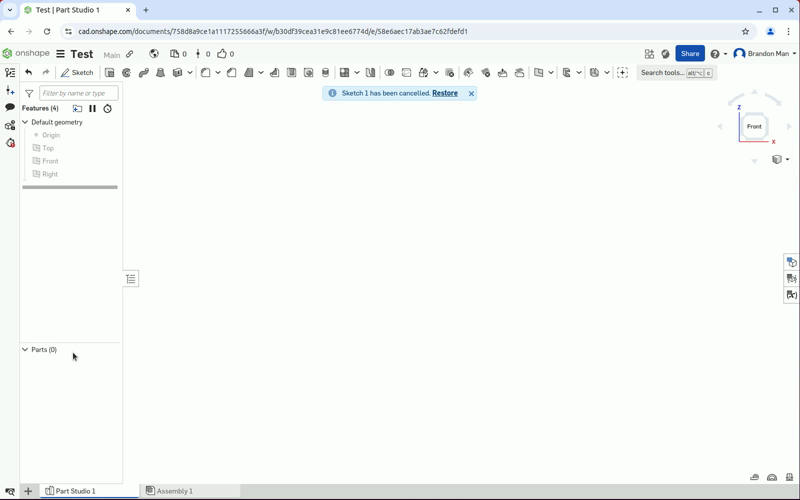
key(shift+y)
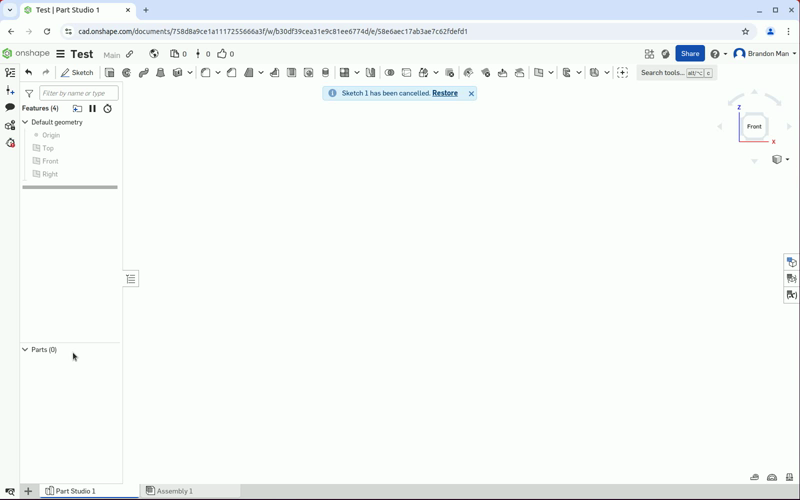
key(shift+s)
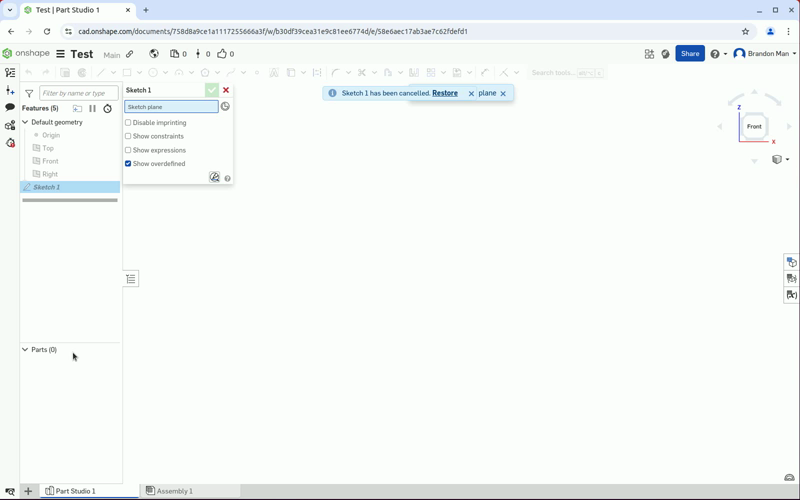
mouse_move(73, 163)
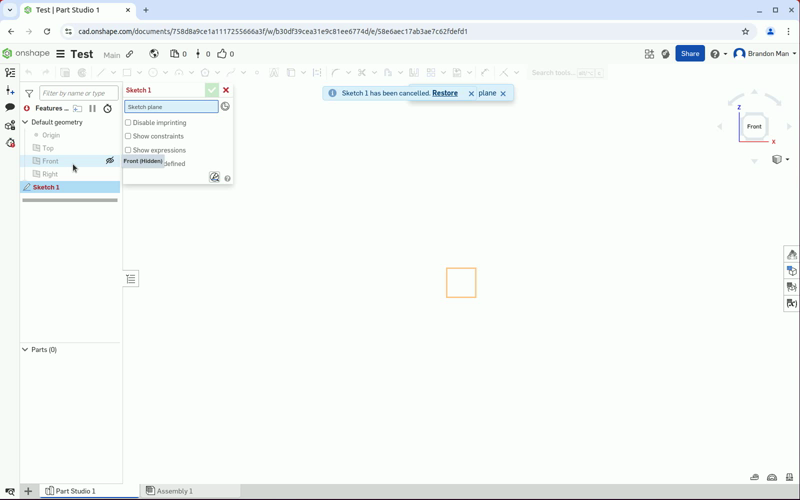
click(73, 163)
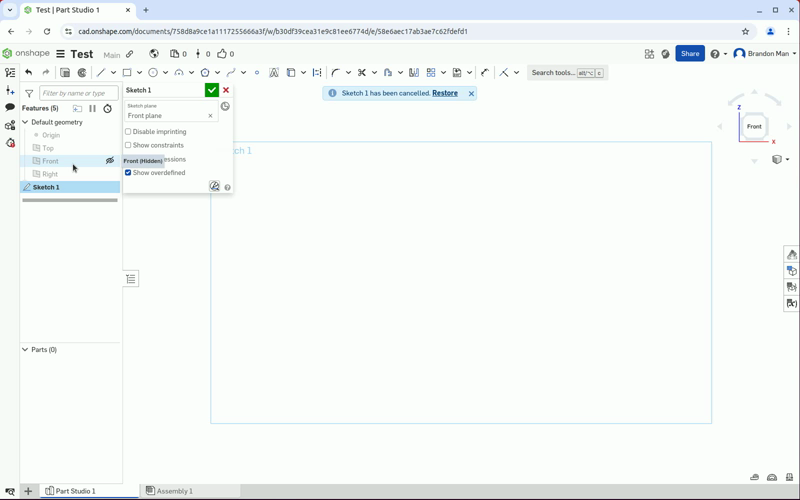
mouse_move(73, 352)
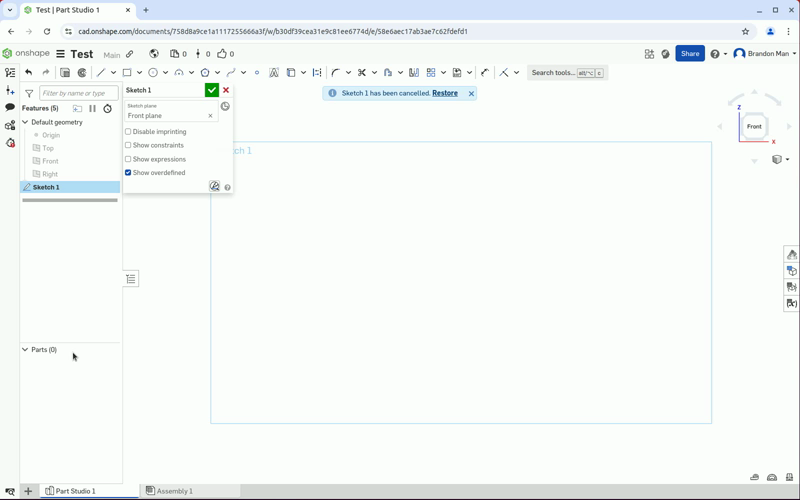
key(y)
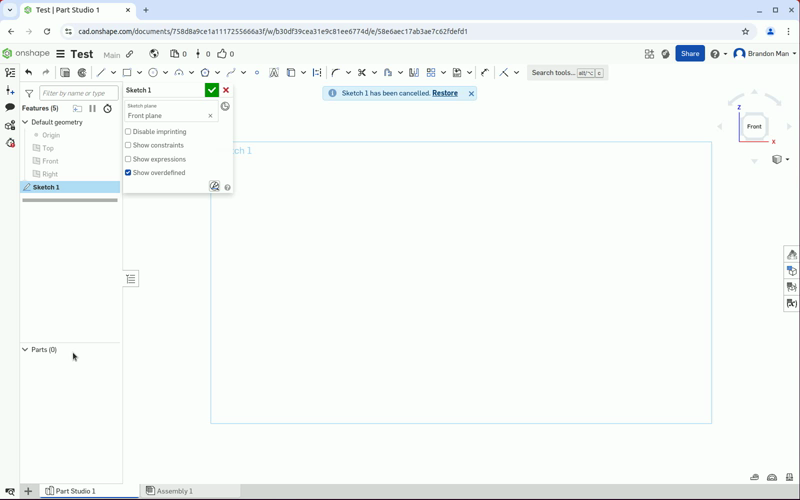
key(l)
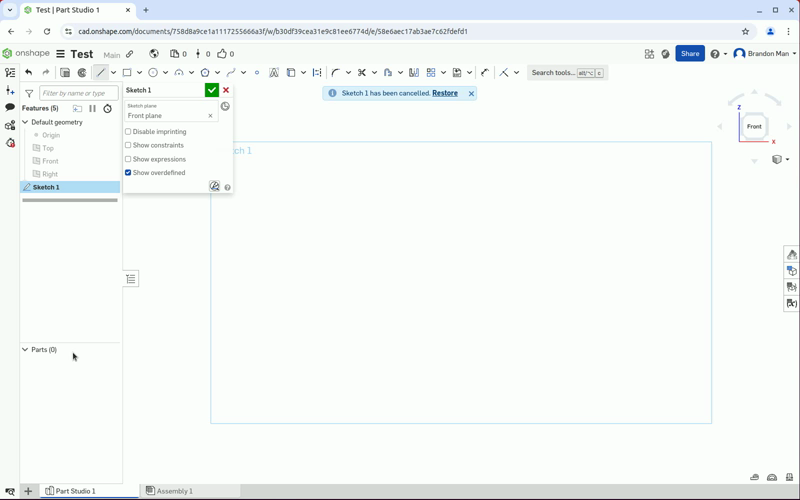
key_down(shift)
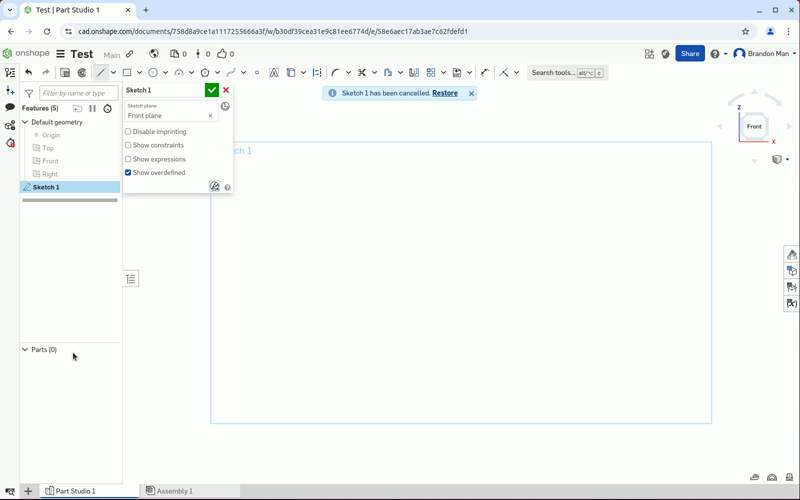
mouse_move(357, 282)
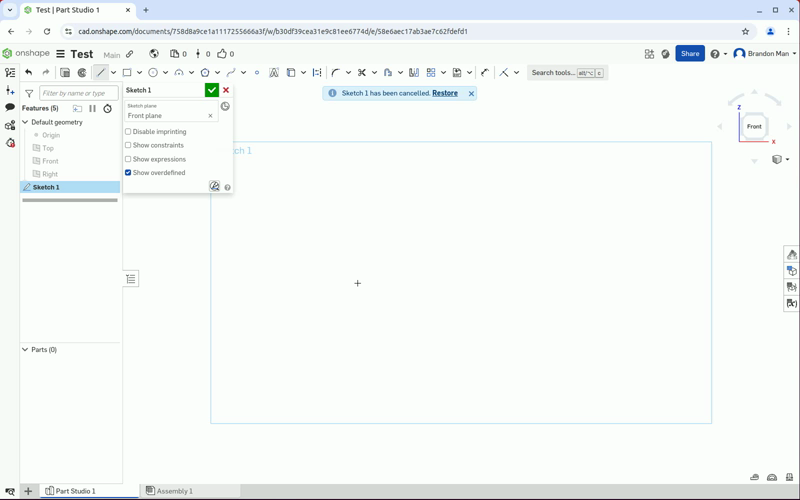
click(357, 282)
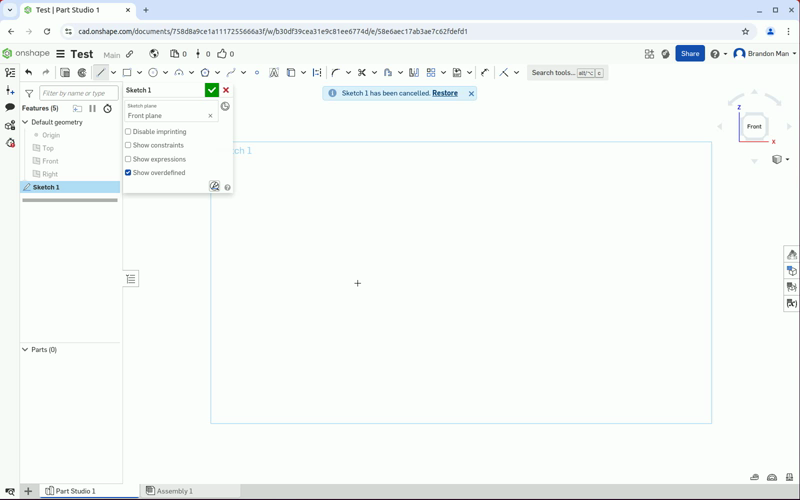
key_up(shift)
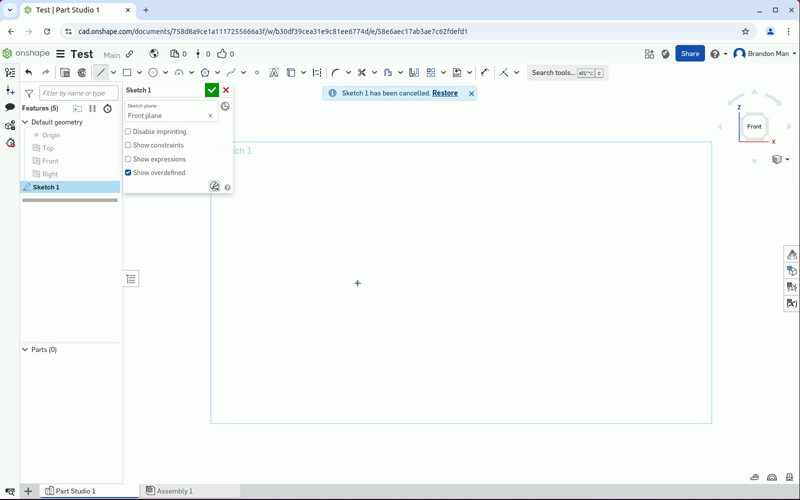
key_down(shift)
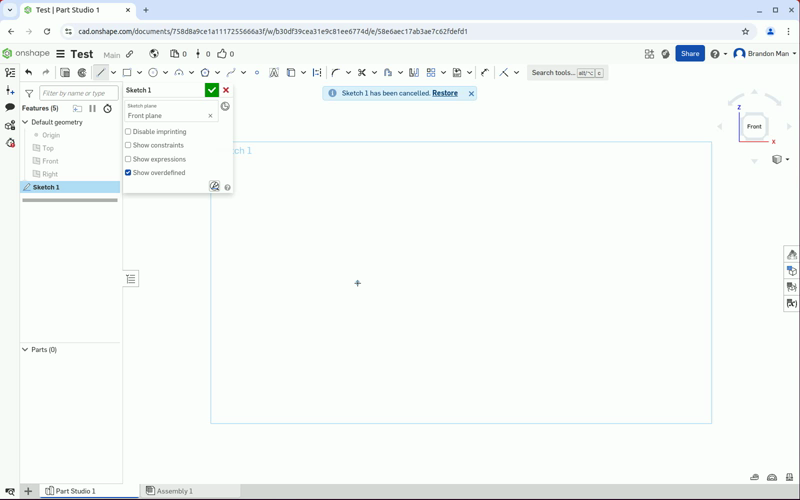
mouse_move(460, 282)
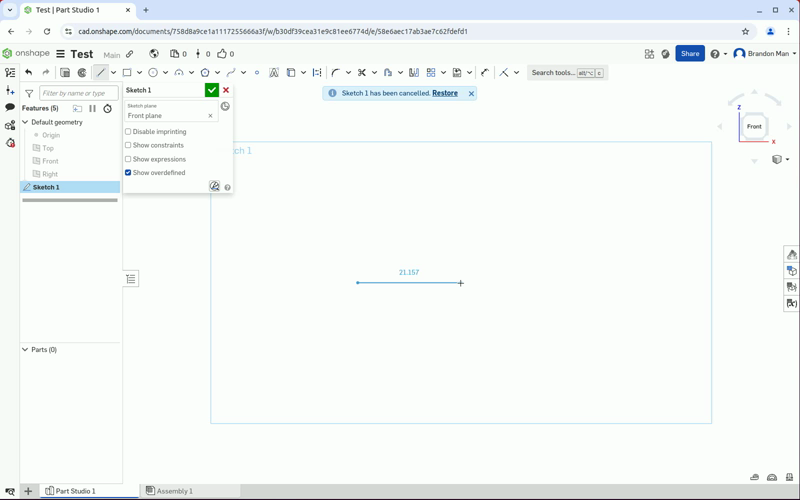
click(460, 282)
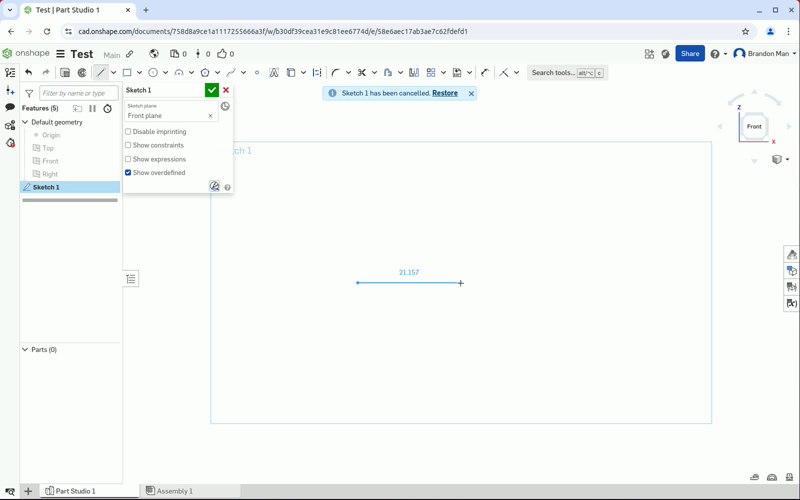
key_up(shift)
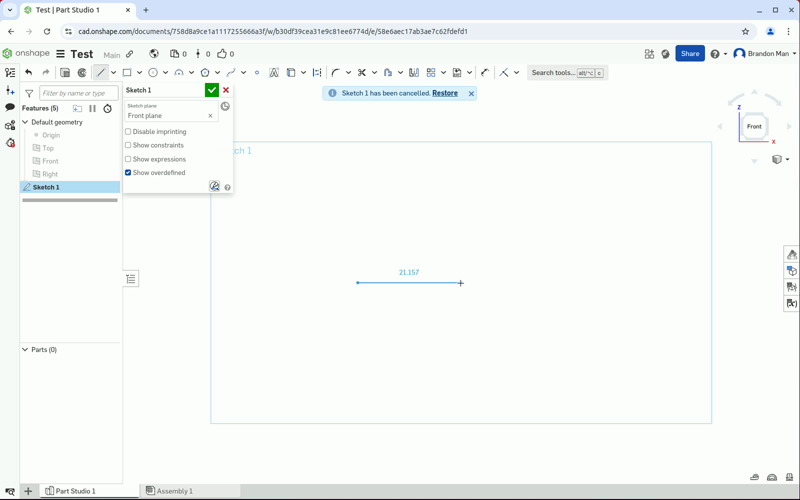
key_down(shift)
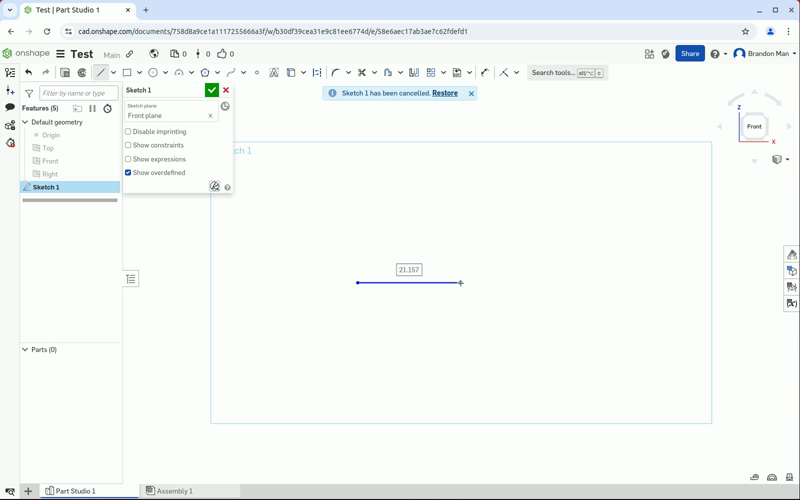
mouse_move(460, 198)
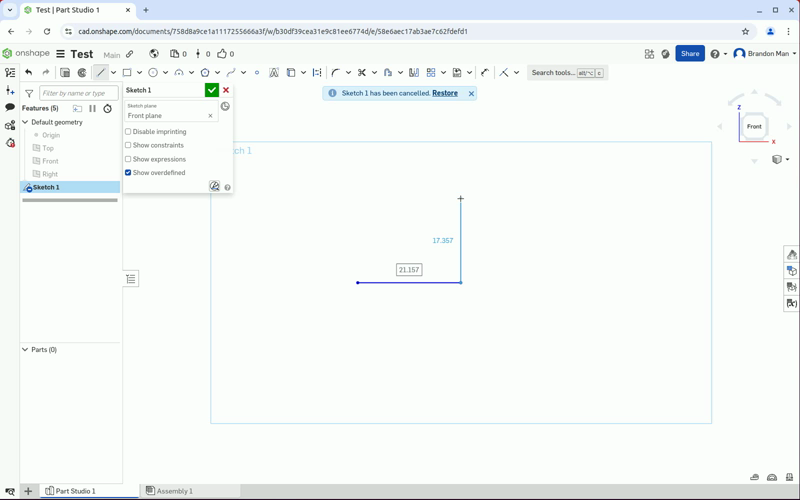
click(460, 198)
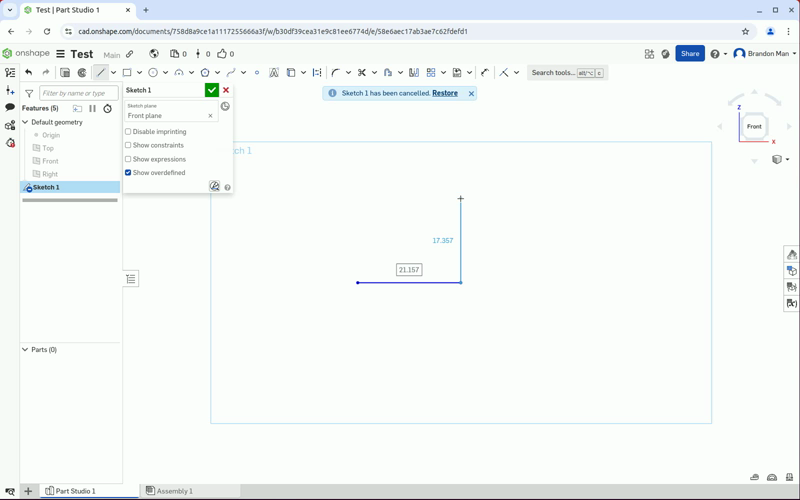
key_up(shift)
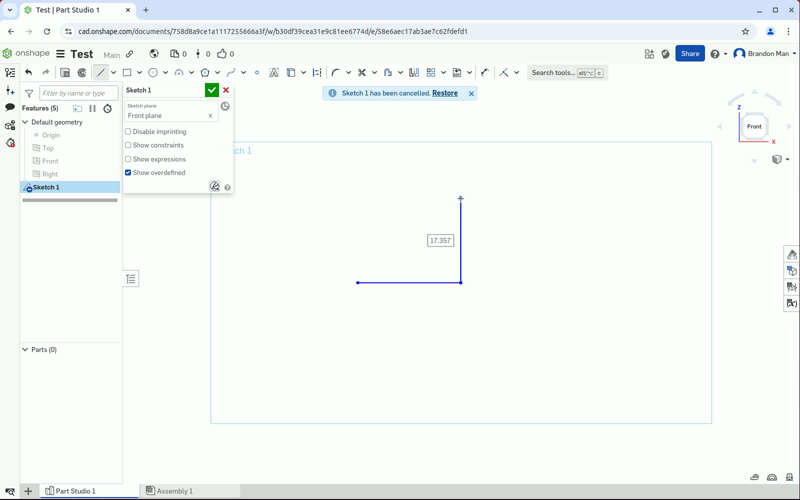
key_down(shift)
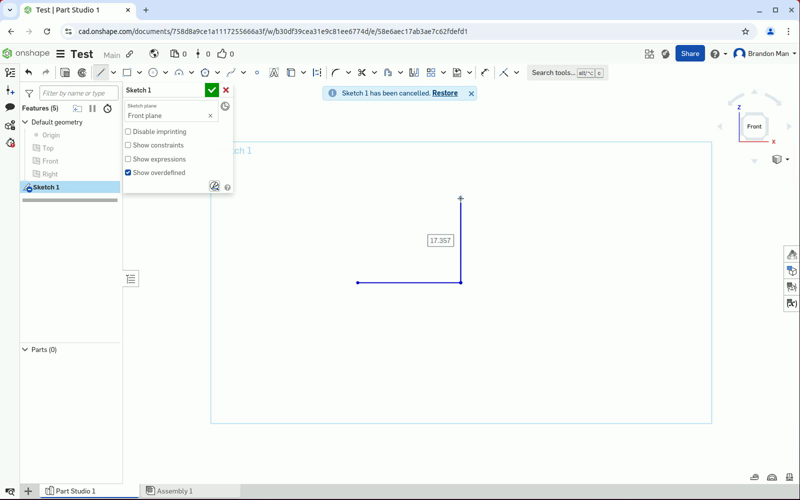
mouse_move(357, 198)
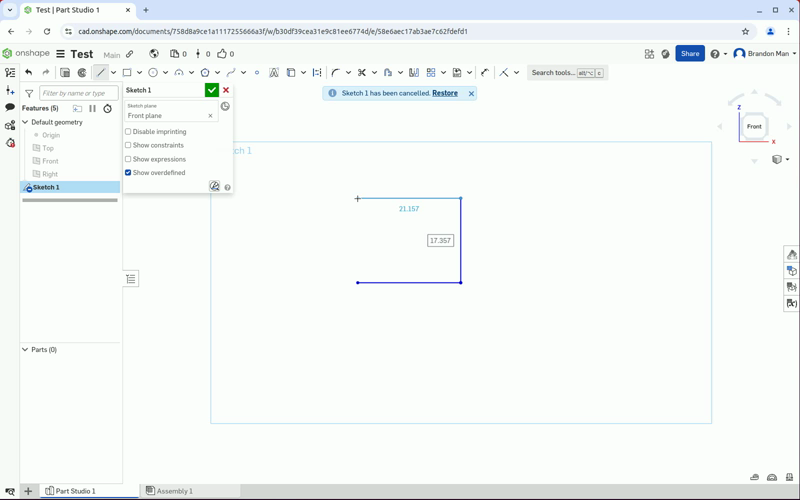
click(357, 198)
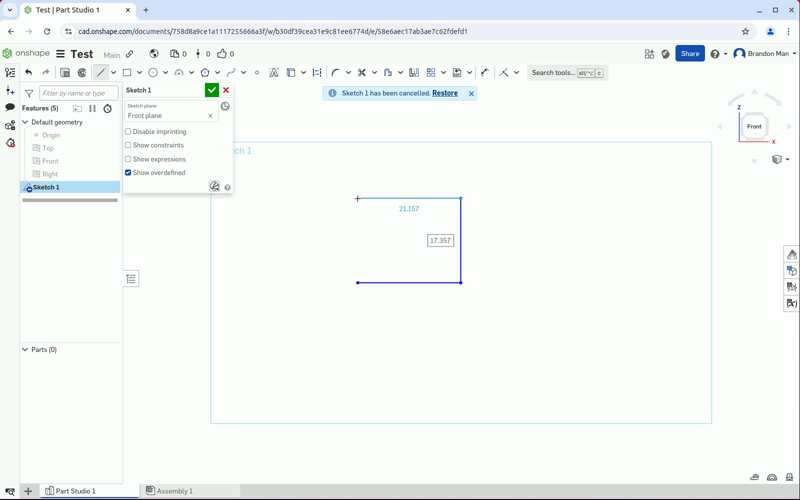
key_up(shift)
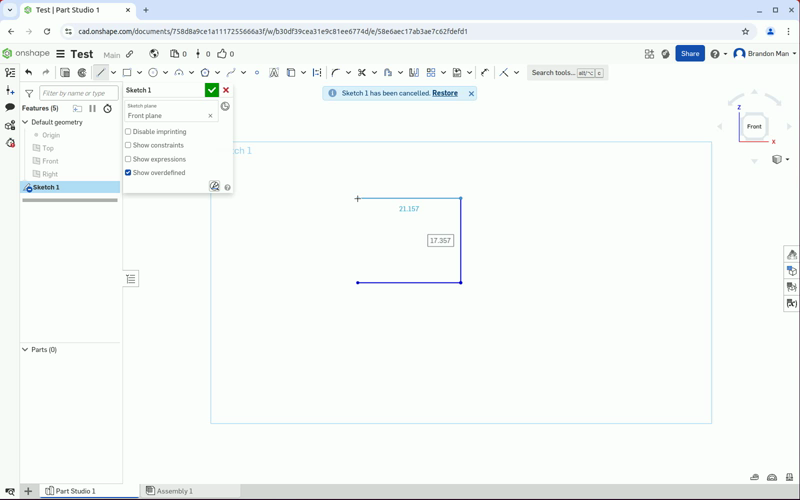
key_down(shift)
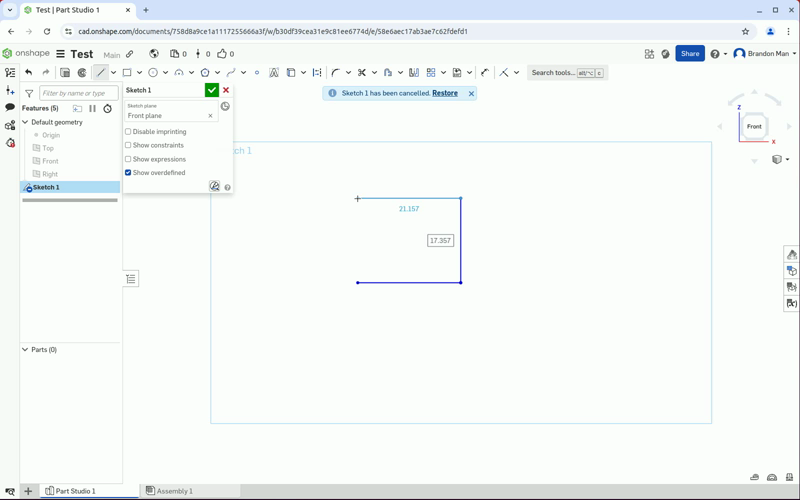
mouse_move(357, 282)
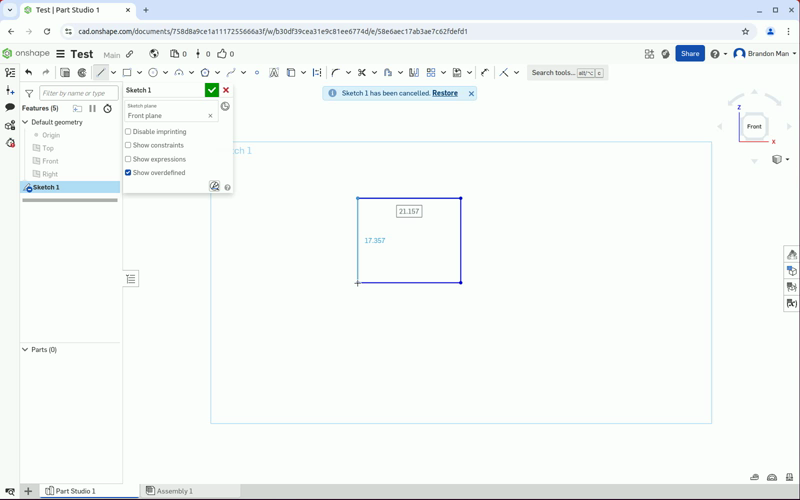
key_up(shift)
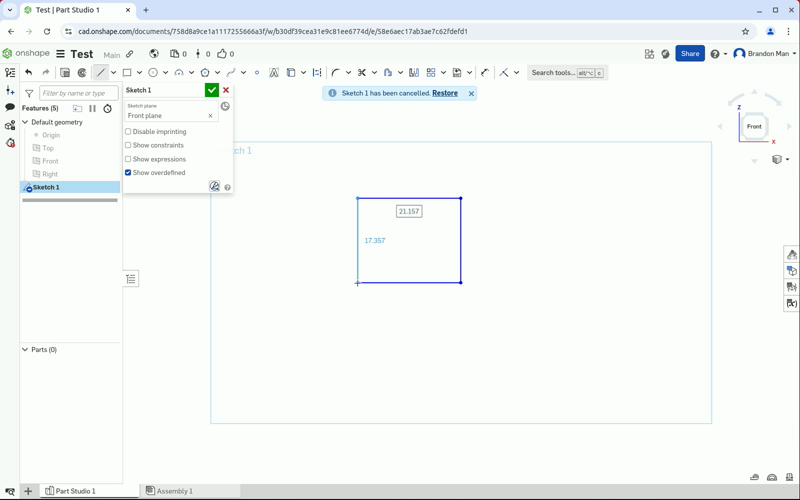
click(357, 282)
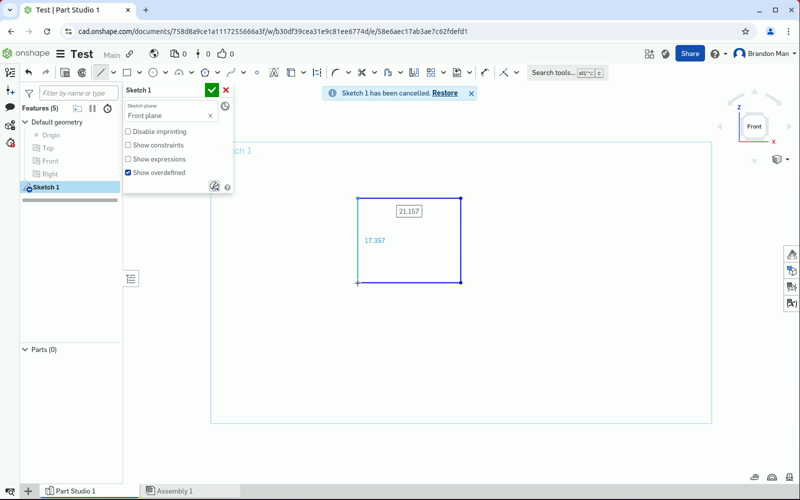
key(esc)
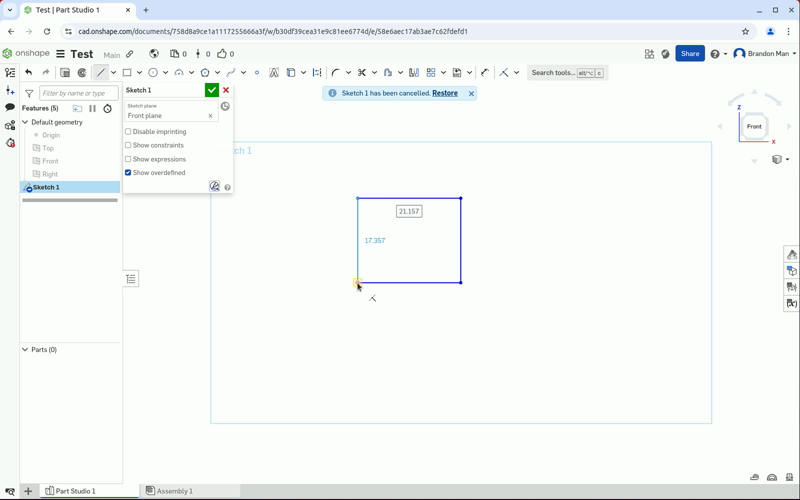
mouse_move(452, 232)
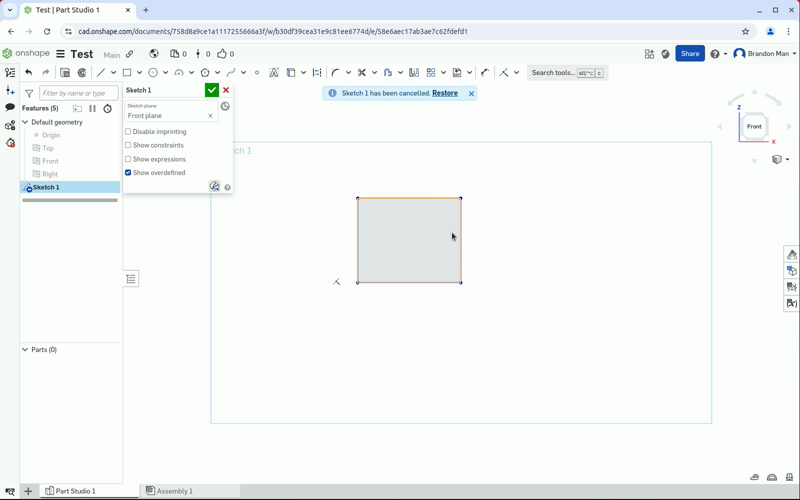
click(452, 232)
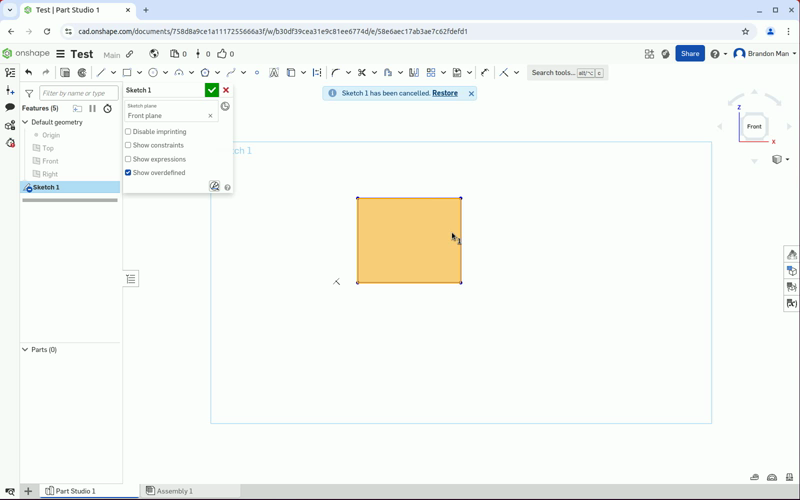
mouse_move(73, 352)
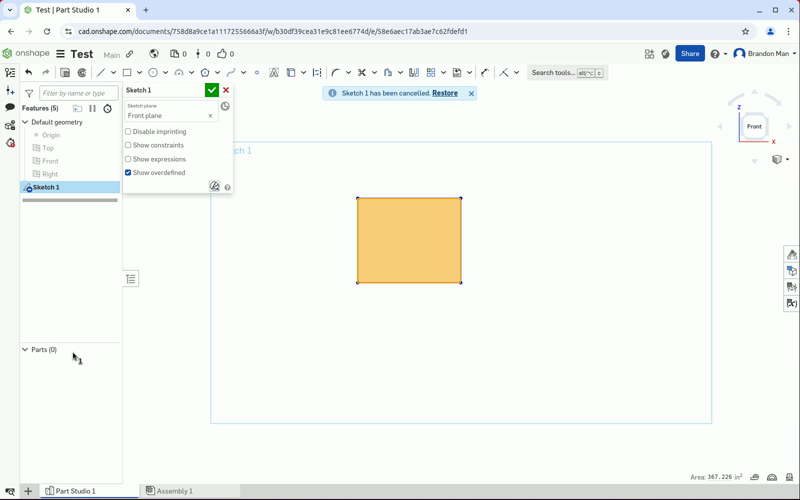
key(shift+y)
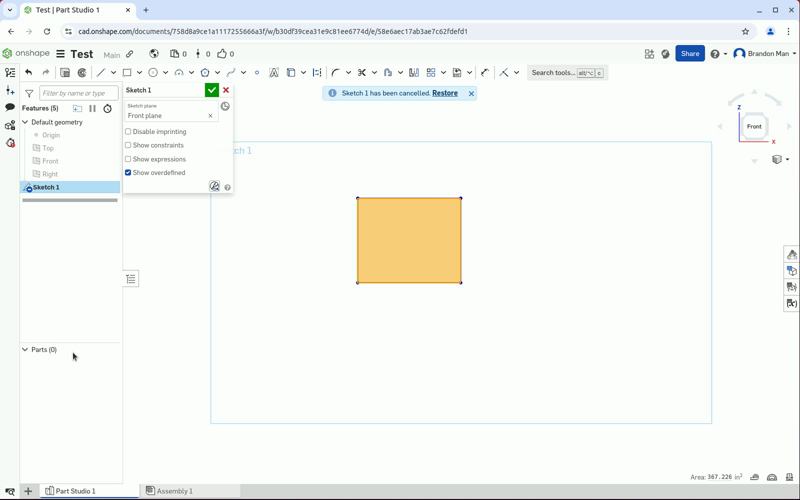
key(shift+e)
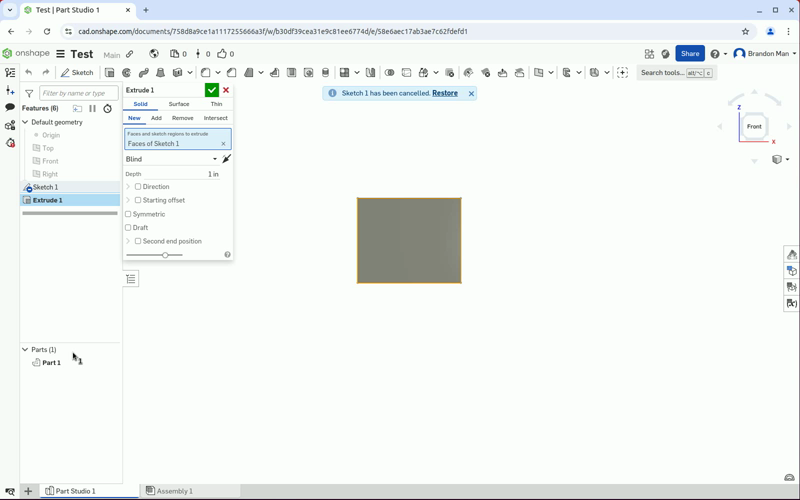
mouse_move(143, 106)
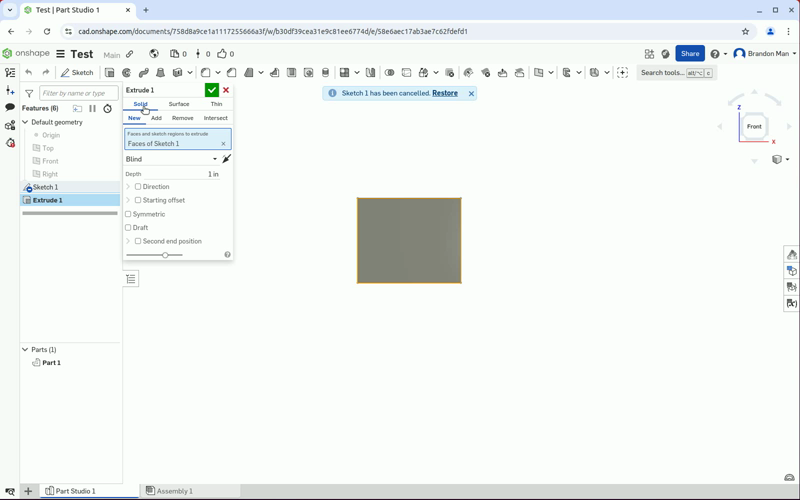
click(143, 106)
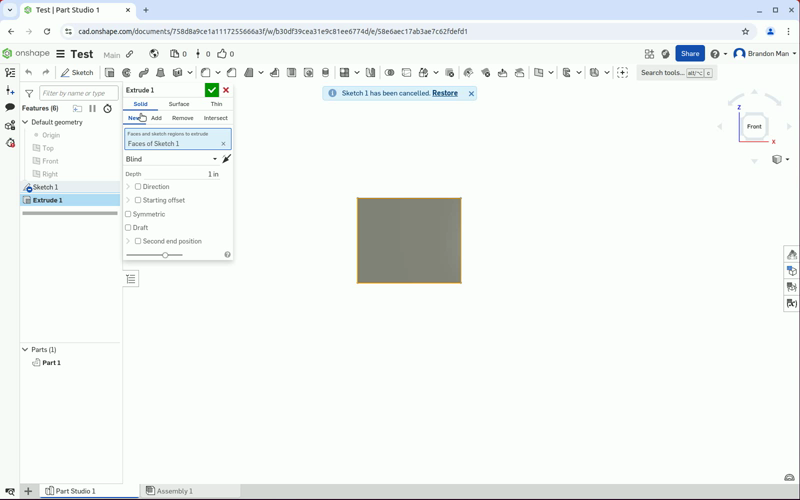
mouse_move(137, 120)
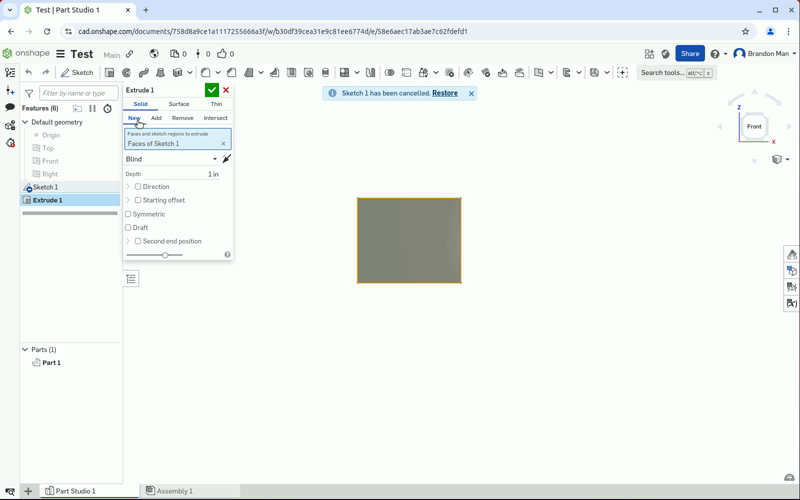
click(137, 120)
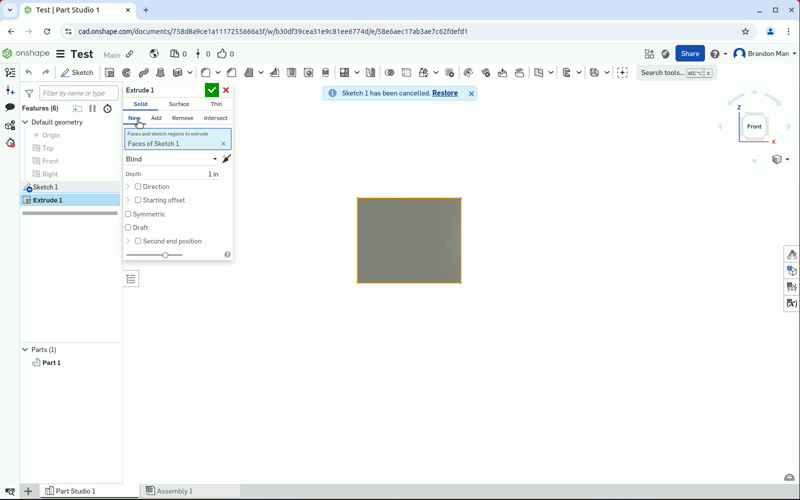
key(tab, 4)
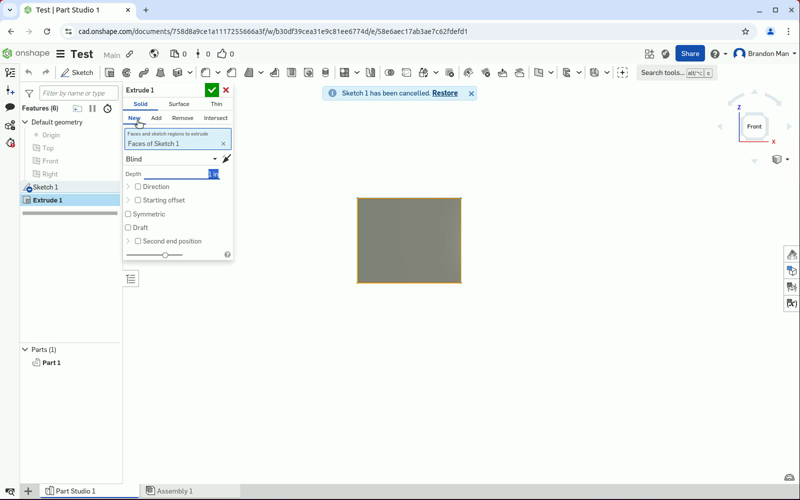
text(11.554)
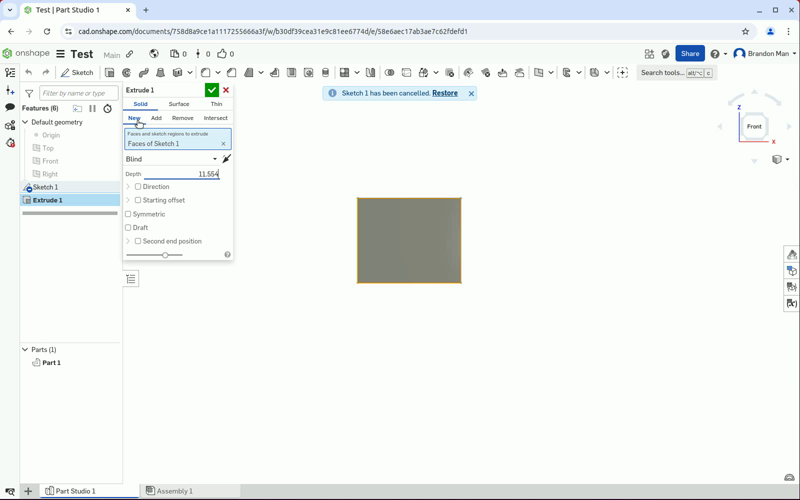
key(enter)
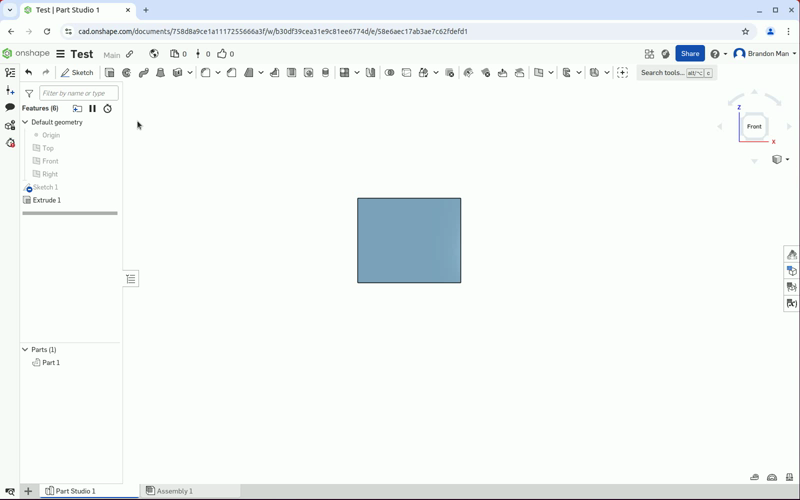
key(shift+h)
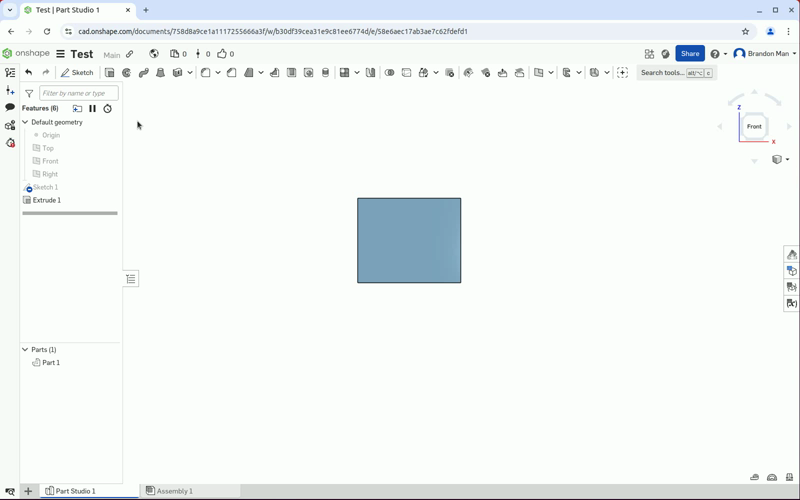
key(shift+h)
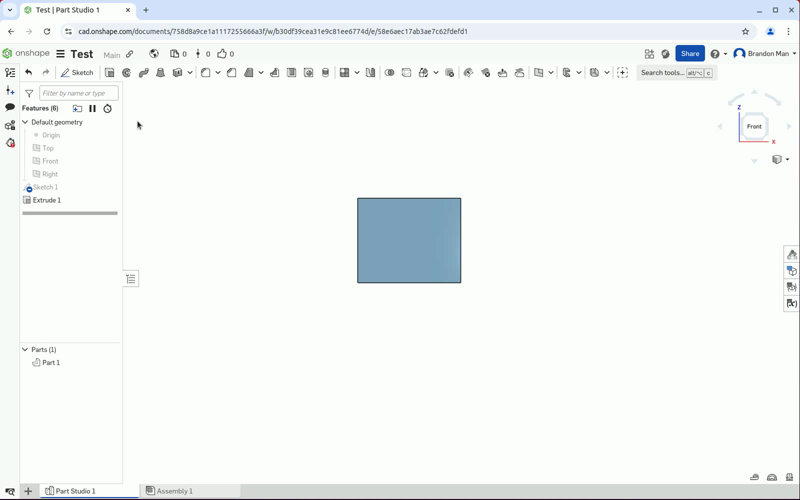
mouse_move(73, 189)
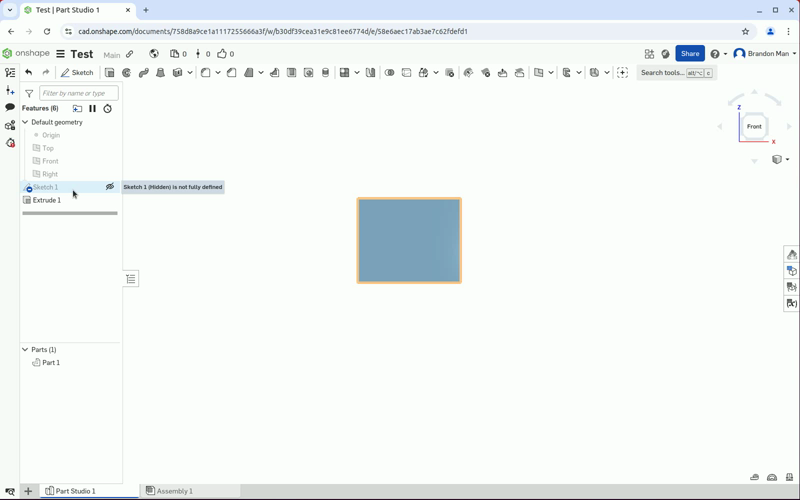
click(73, 189)
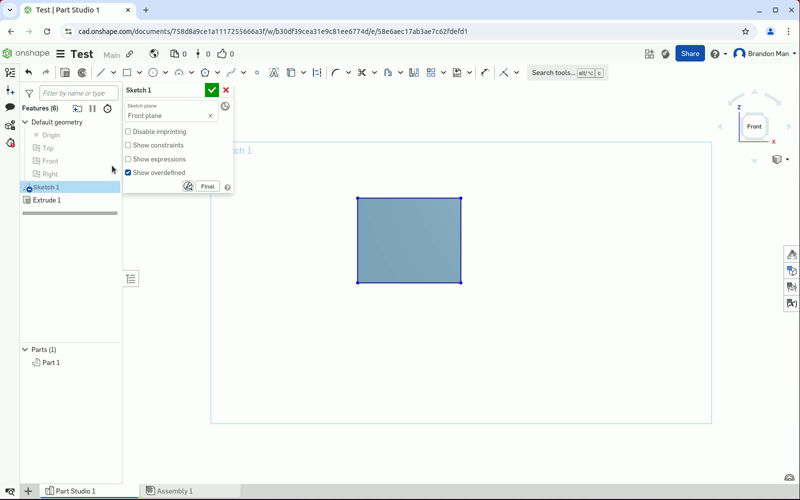
mouse_move(229, 92)
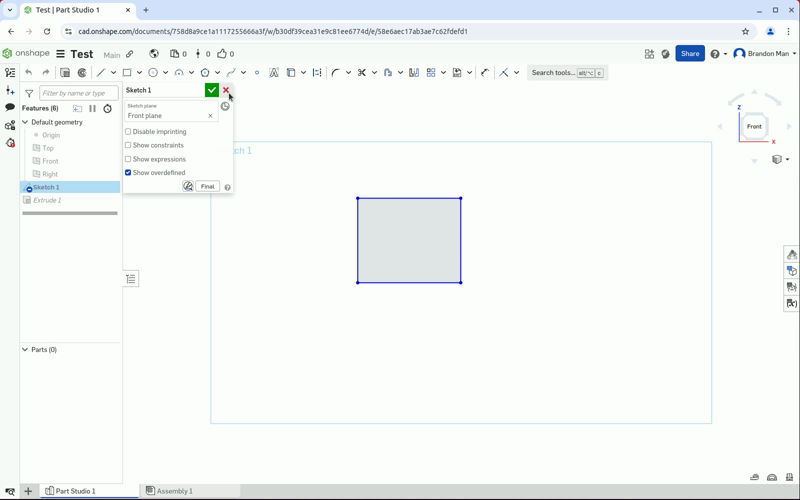
click(229, 92)
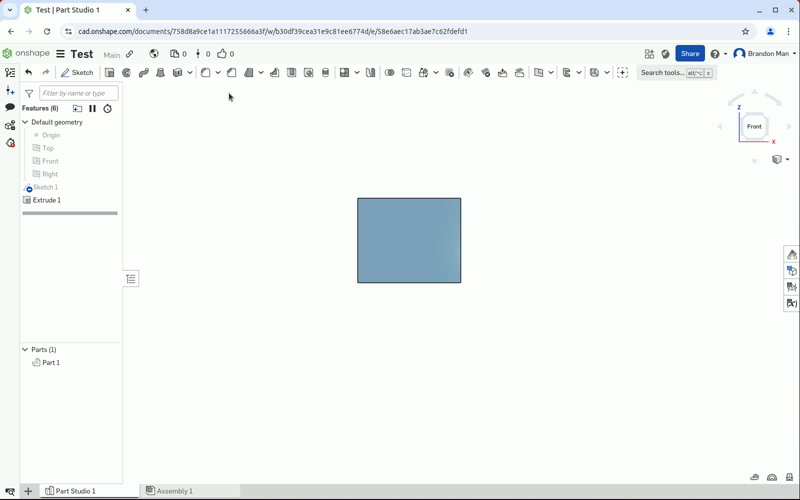
mouse_move(541, 75)
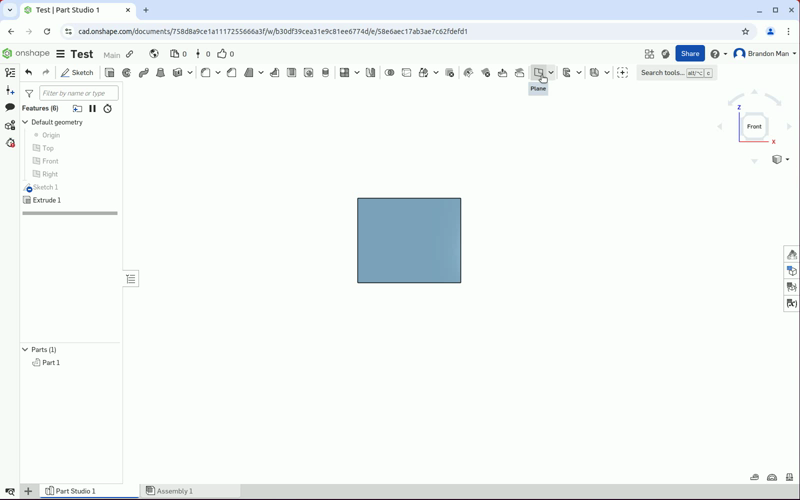
click(541, 75)
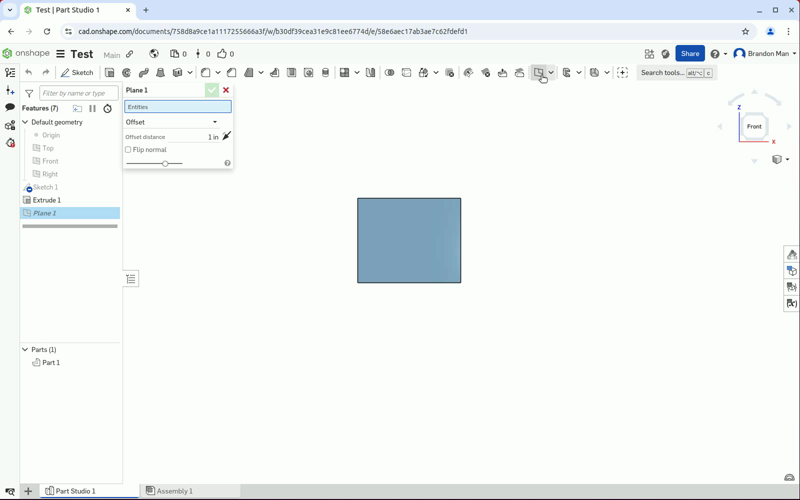
mouse_move(73, 163)
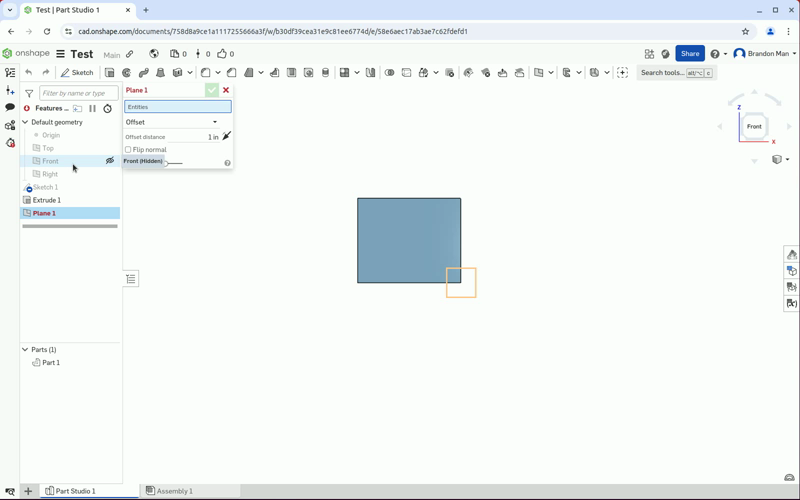
click(73, 163)
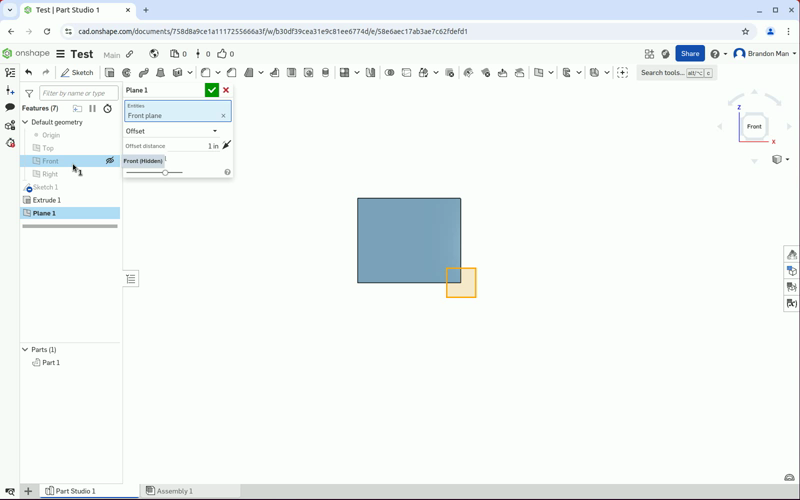
key(tab, 2)
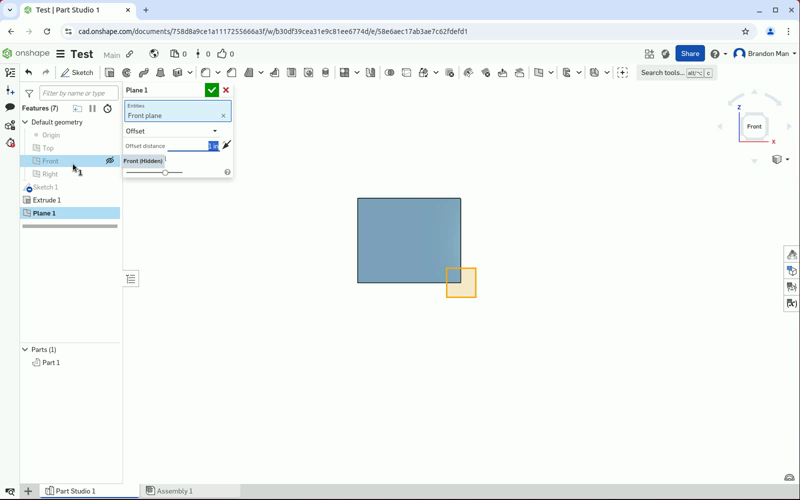
text(11.554)
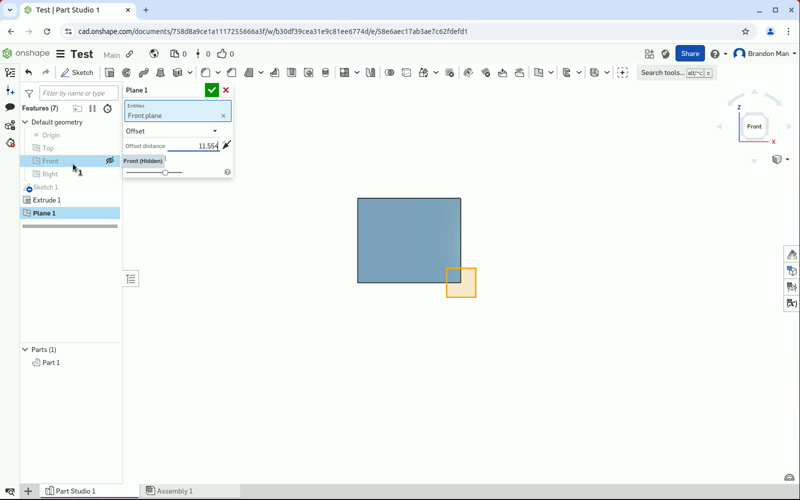
key(enter, 2)
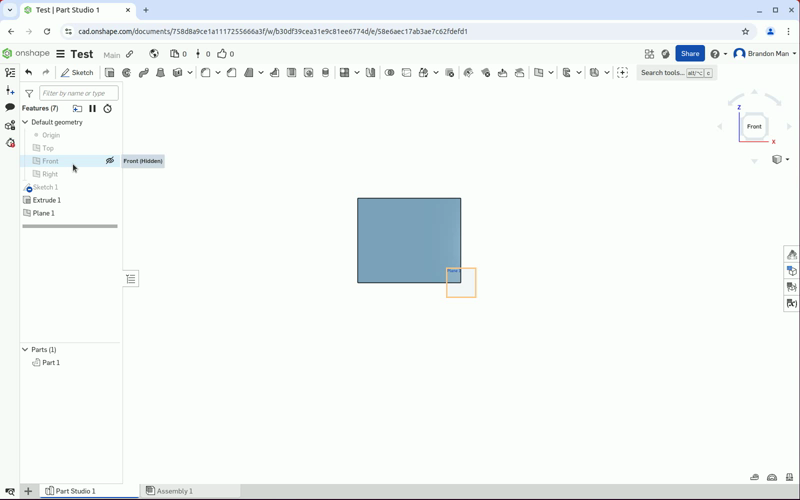
key(shift+s)
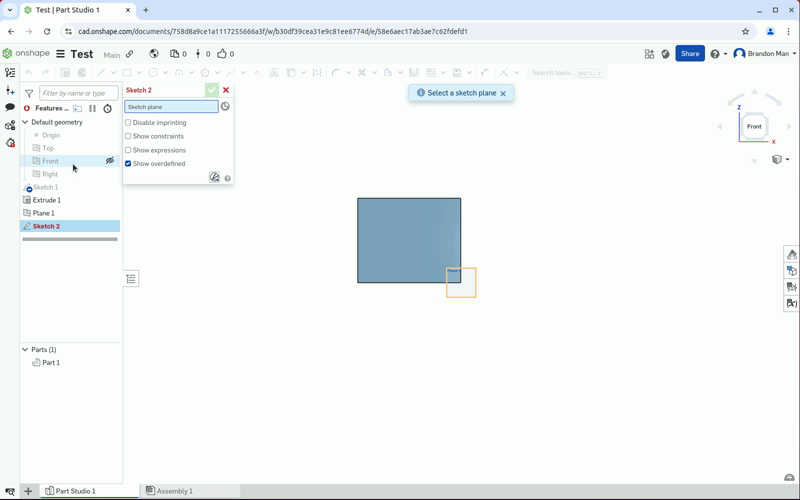
mouse_move(73, 215)
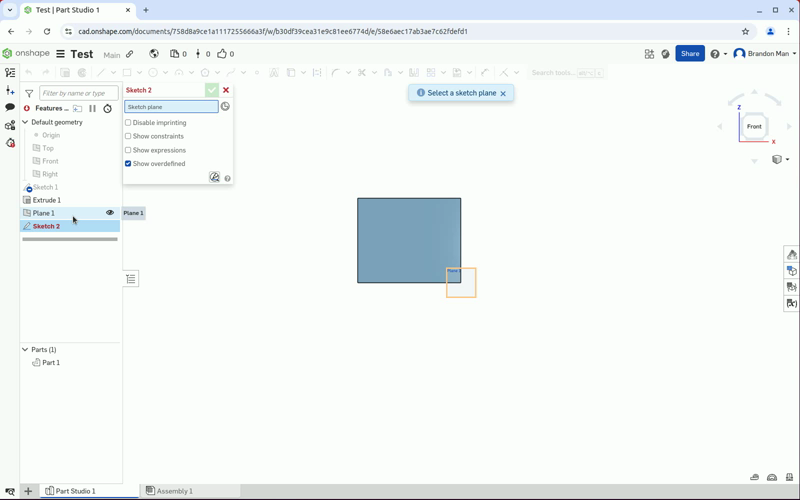
click(73, 215)
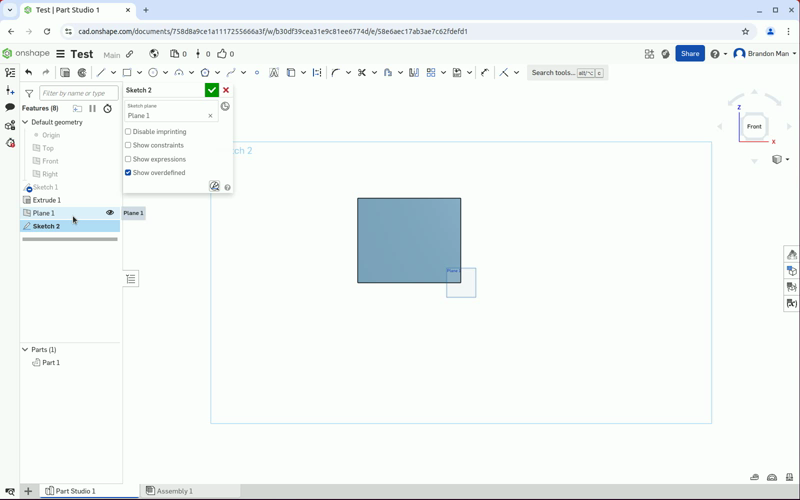
mouse_move(73, 352)
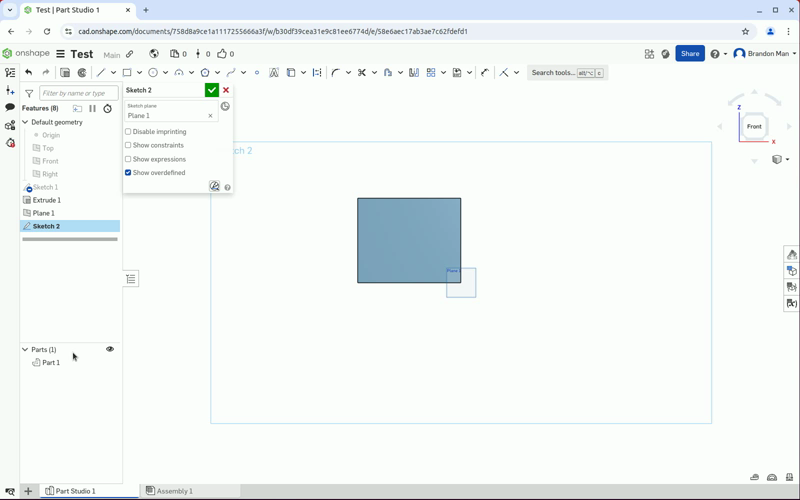
key(y)
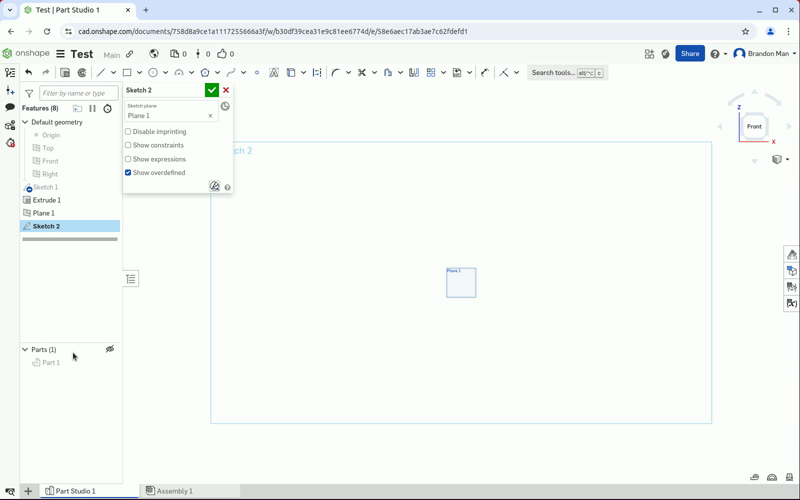
key(l)
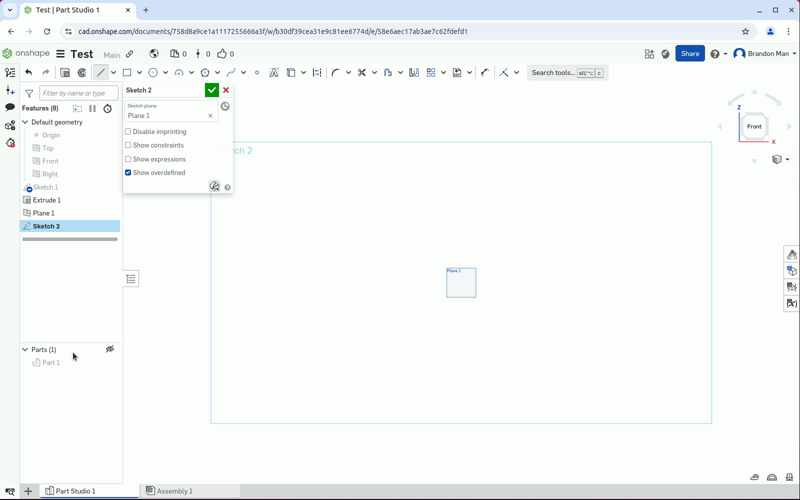
key_down(shift)
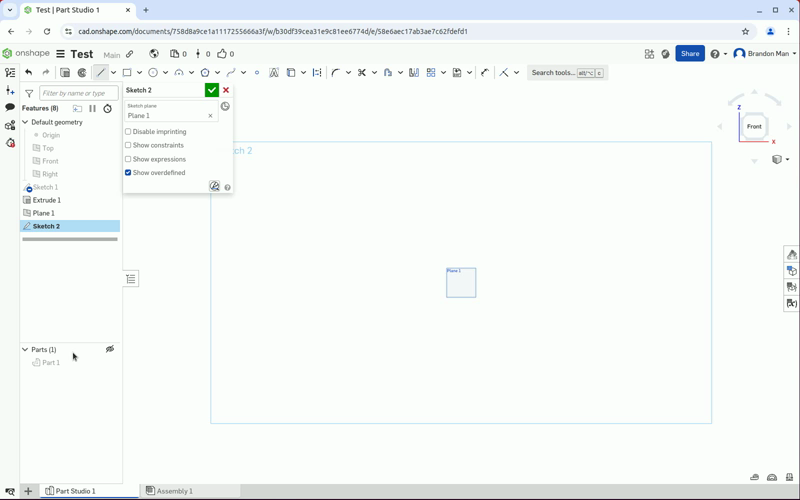
mouse_move(384, 262)
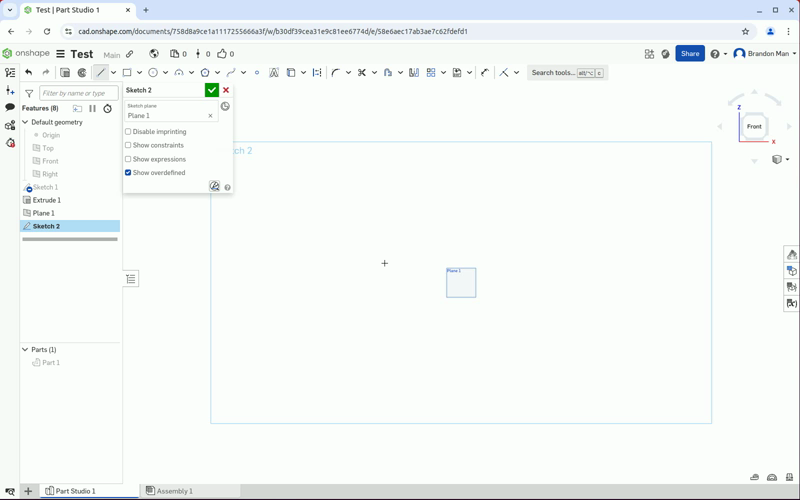
click(384, 262)
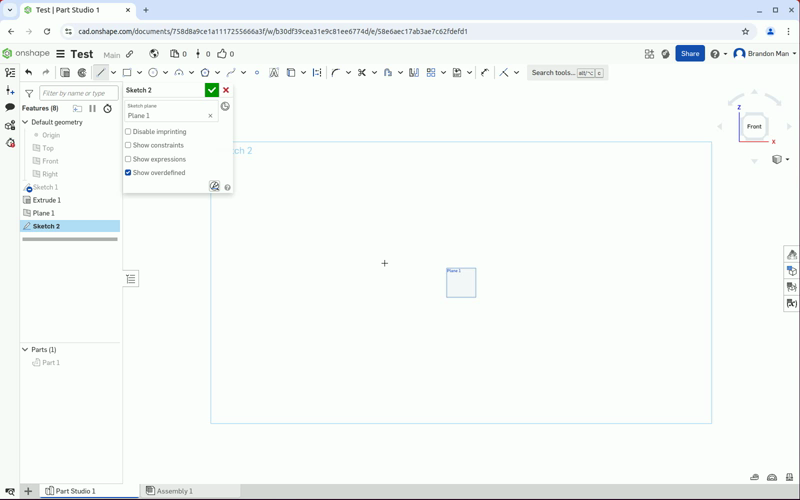
key_up(shift)
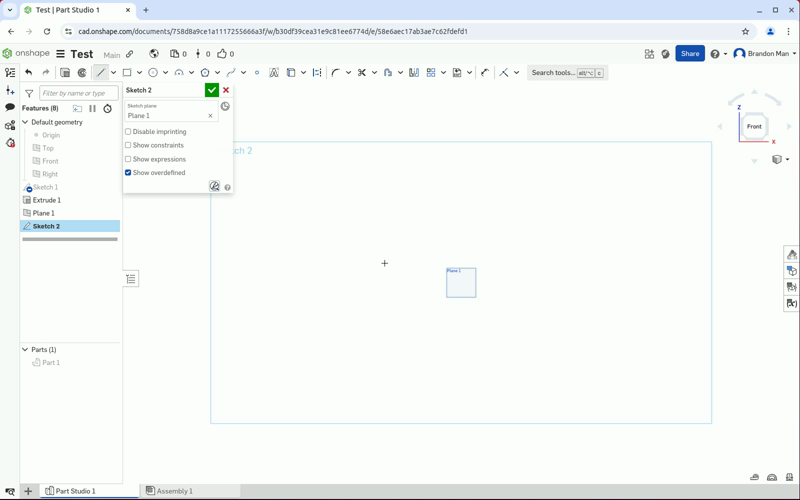
key_down(shift)
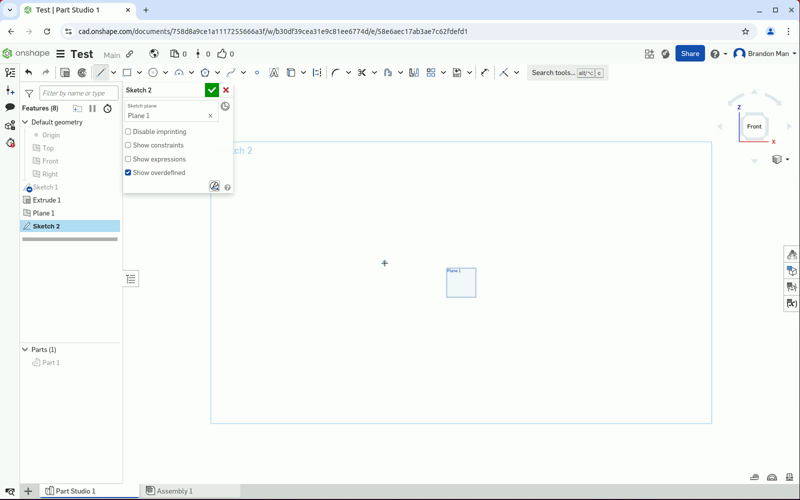
mouse_move(446, 263)
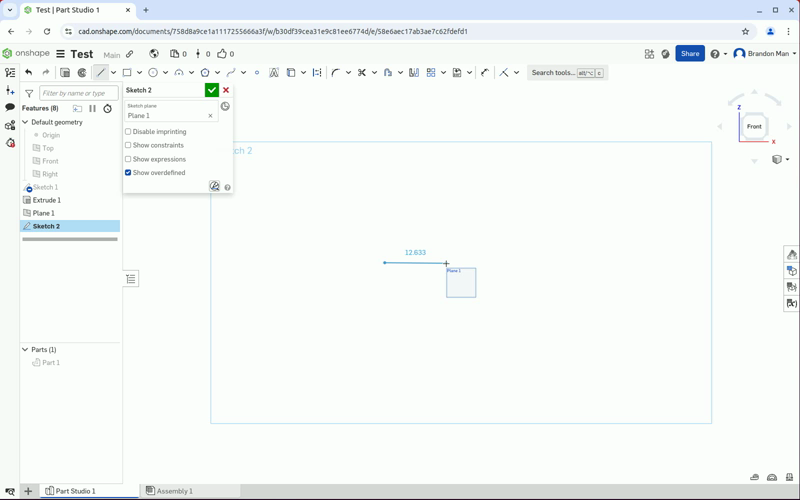
click(446, 263)
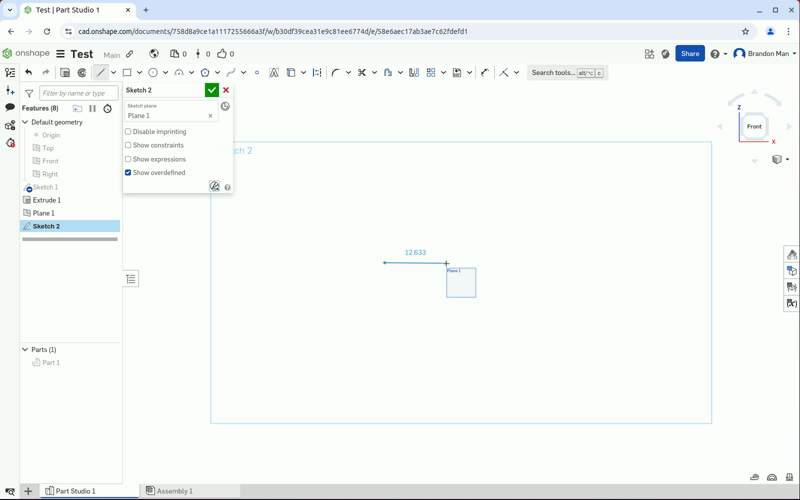
key_up(shift)
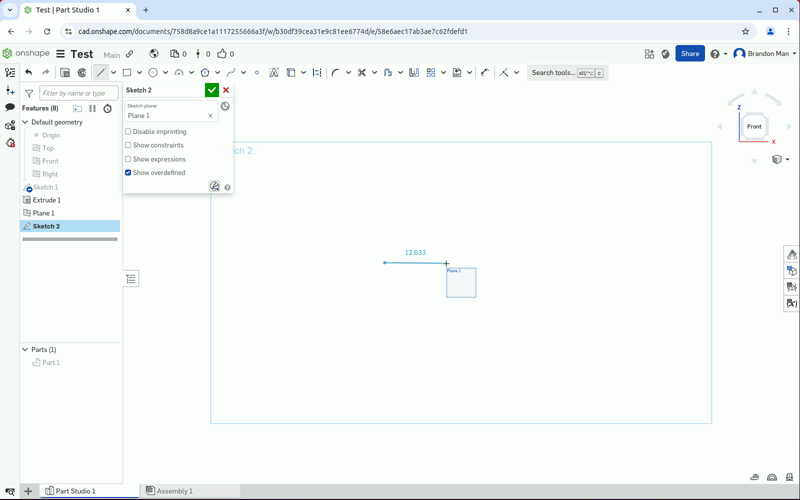
key_down(shift)
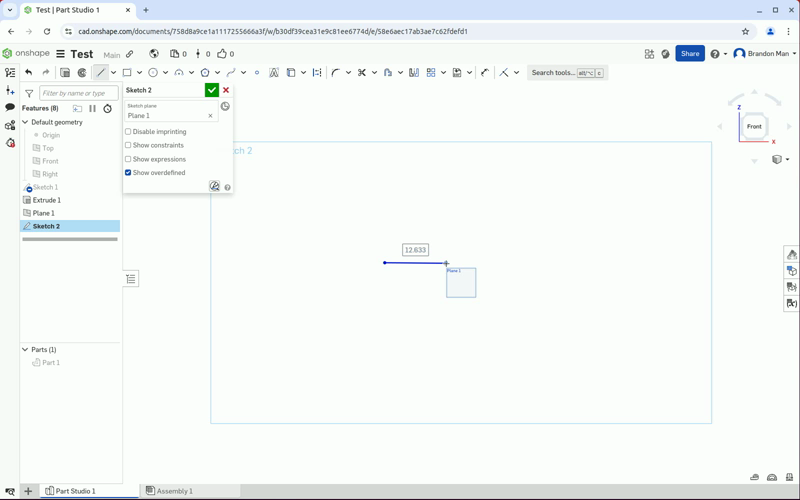
mouse_move(476, 263)
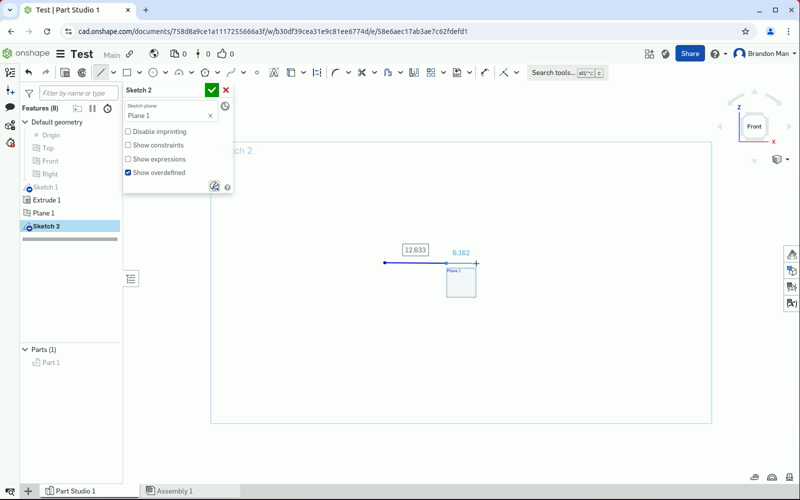
mouse_move(446, 222)
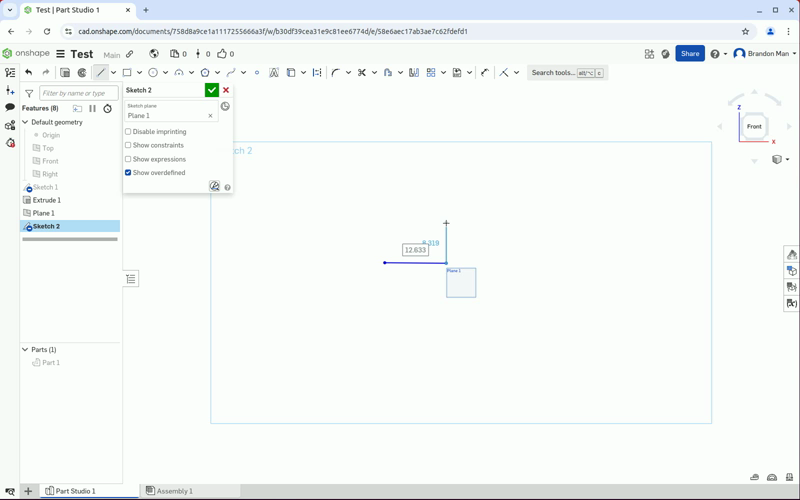
click(446, 222)
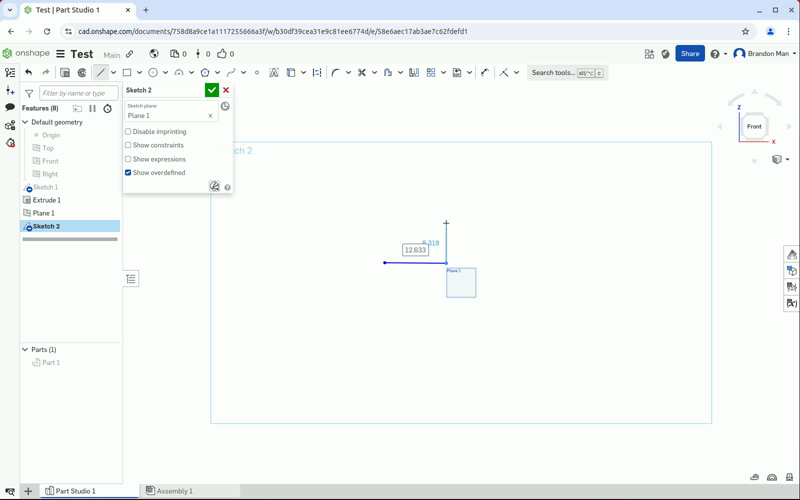
key_up(shift)
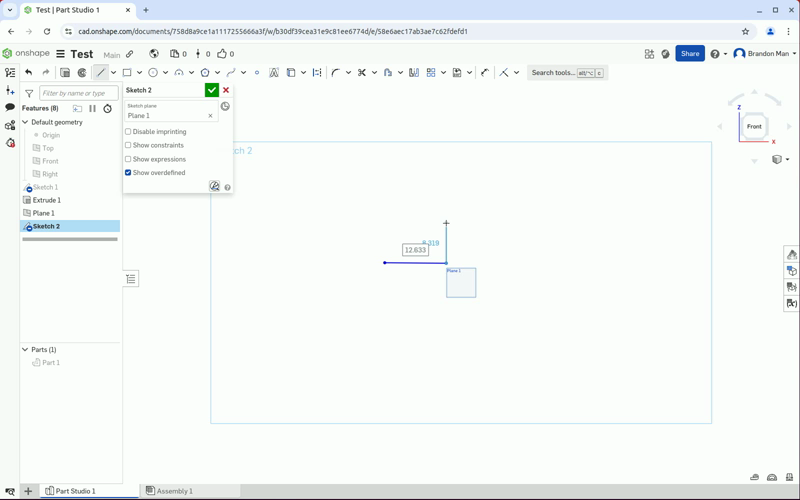
key_down(shift)
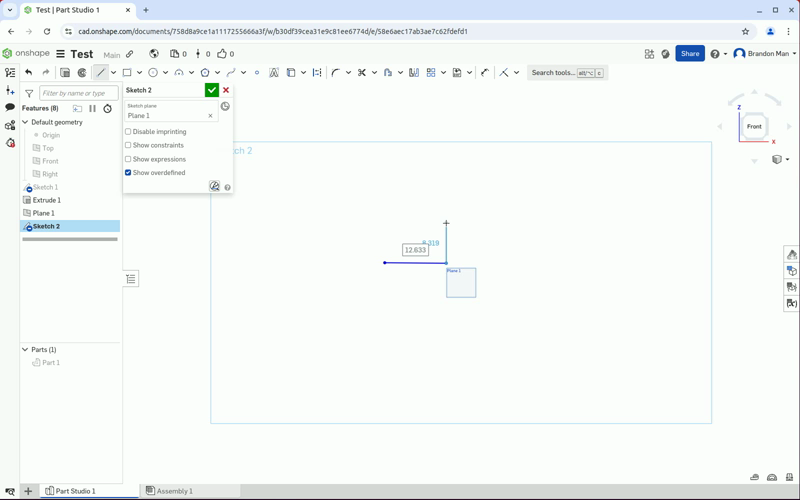
mouse_move(384, 222)
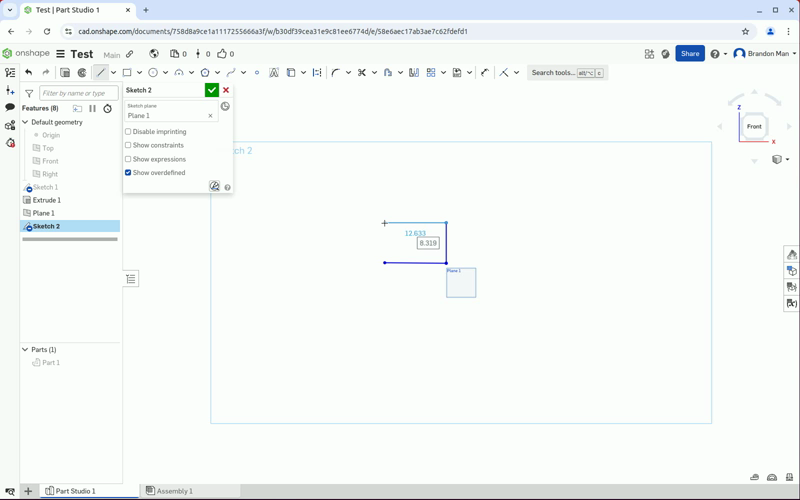
click(384, 222)
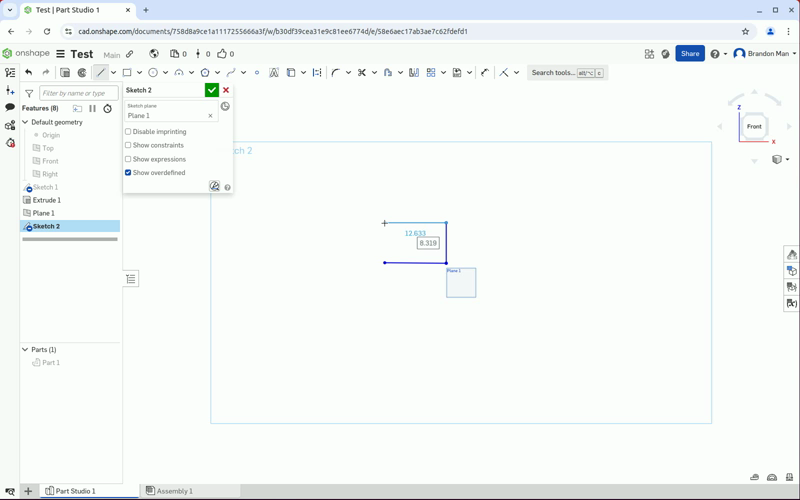
key_up(shift)
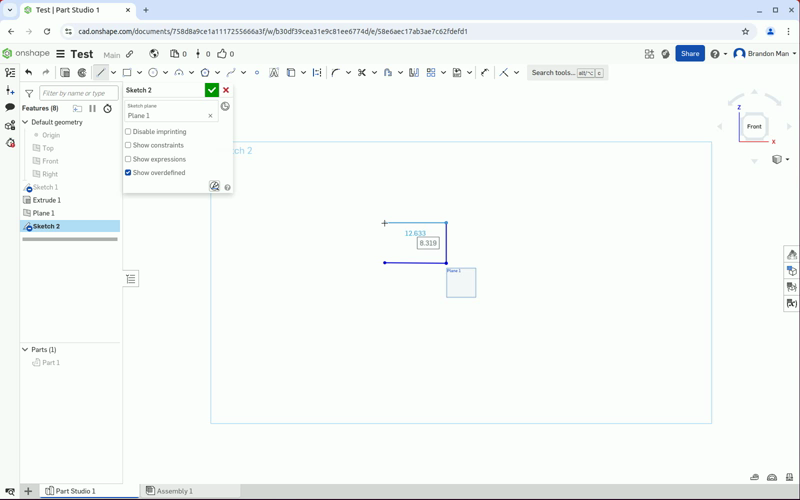
mouse_move(414, 222)
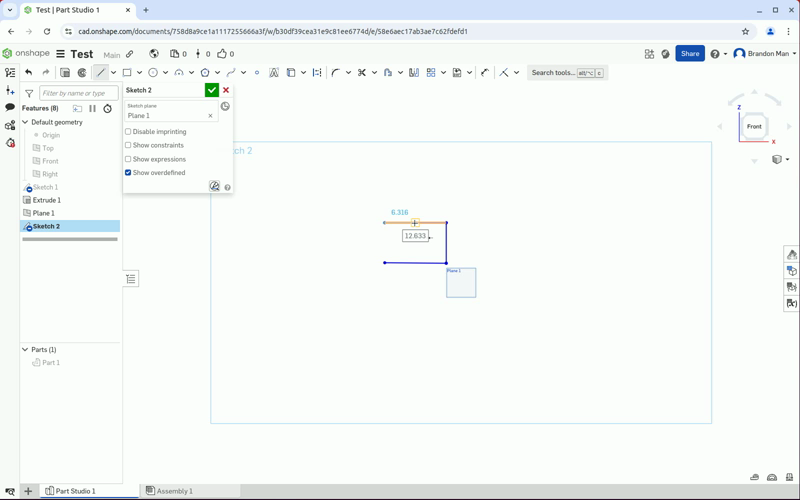
key_down(shift)
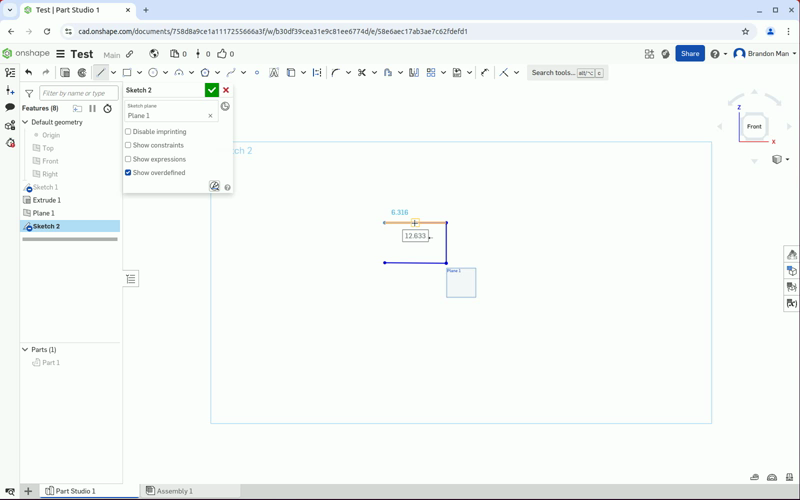
mouse_move(384, 262)
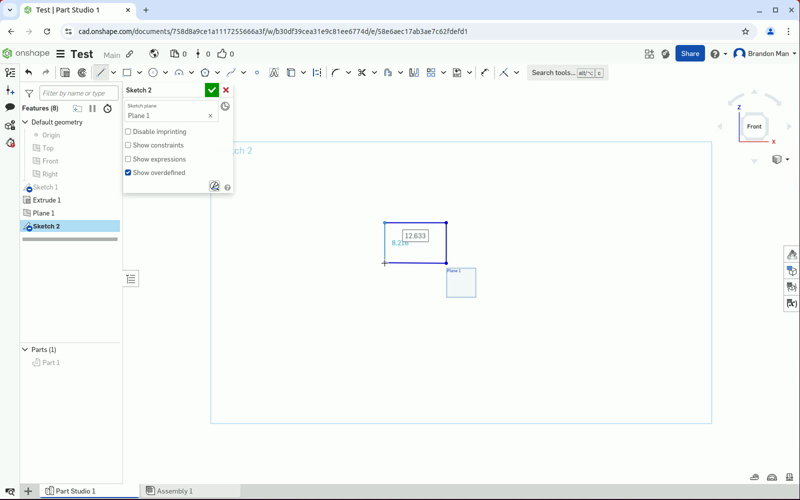
key_up(shift)
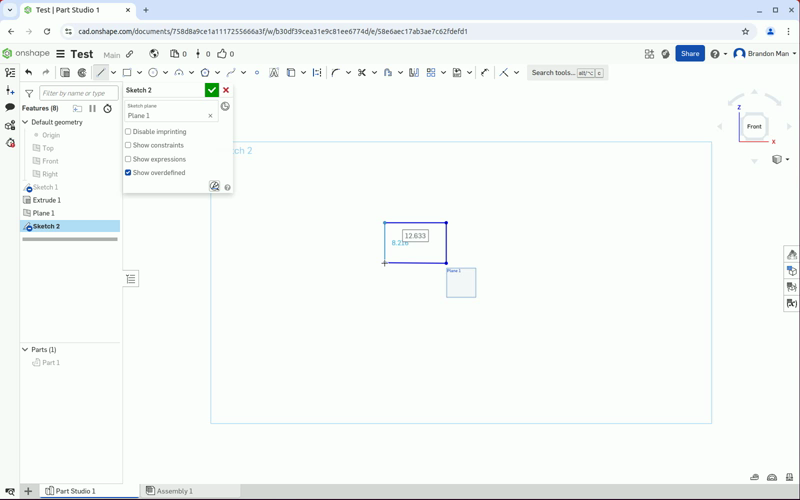
click(384, 262)
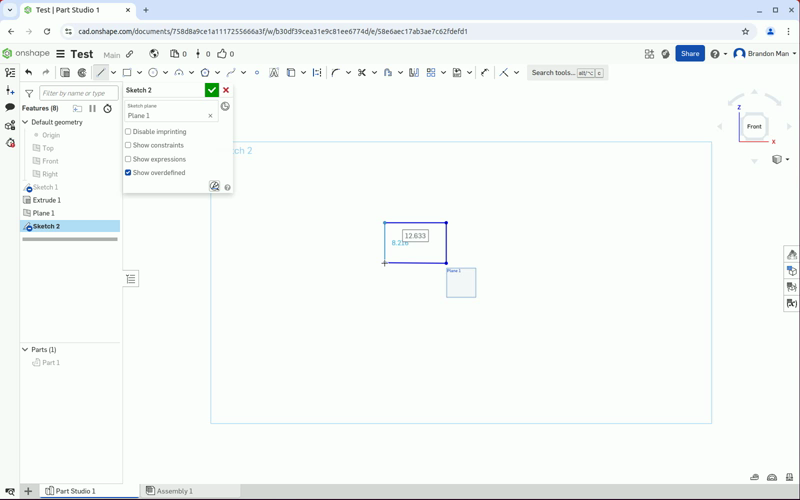
key(esc)
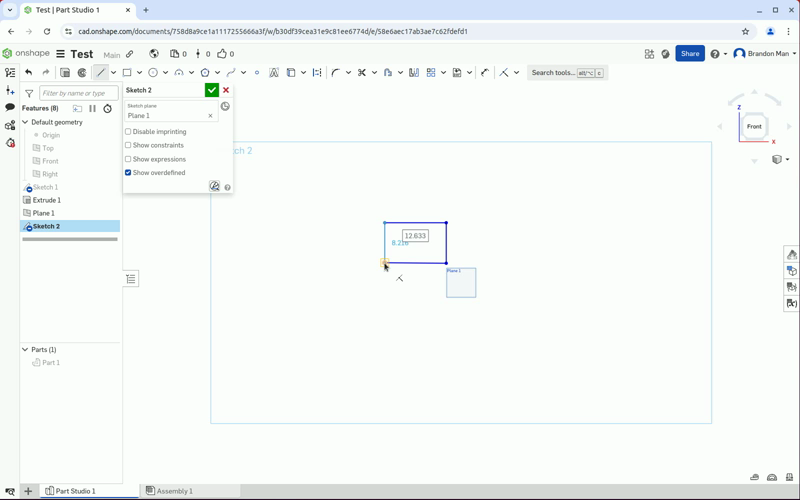
mouse_move(439, 230)
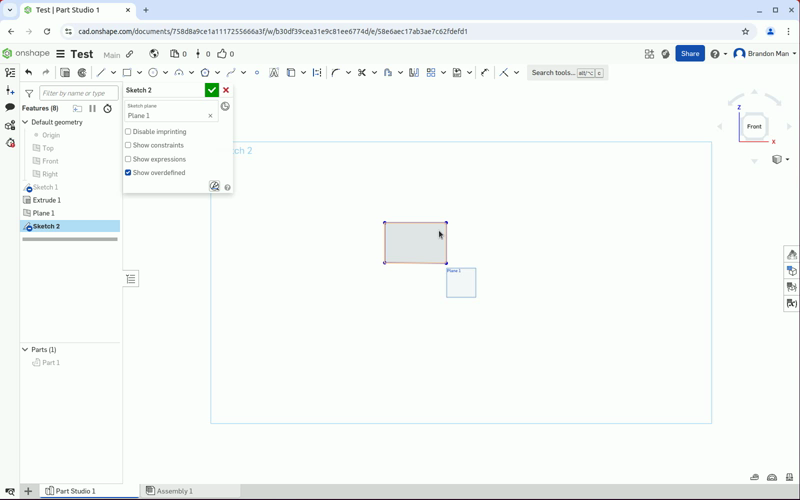
click(439, 230)
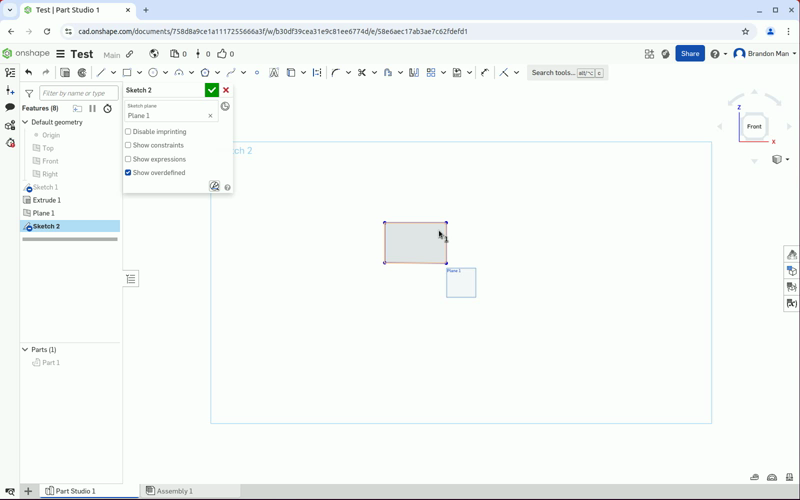
mouse_move(73, 352)
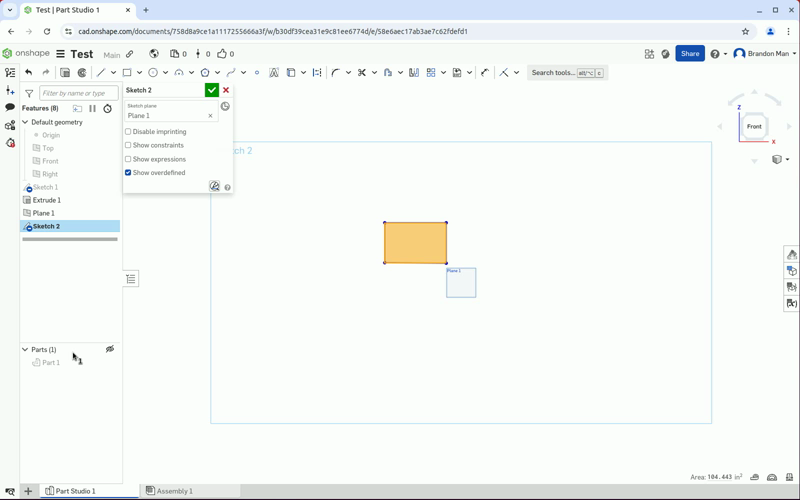
key(shift+y)
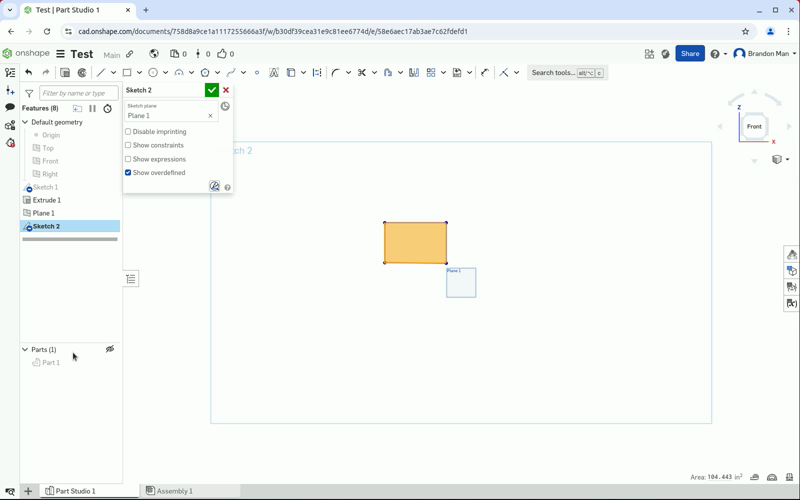
key(shift+e)
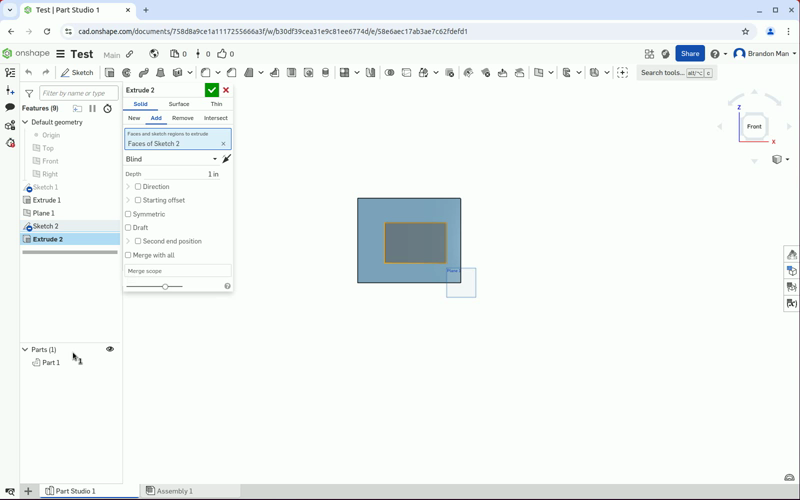
mouse_move(143, 106)
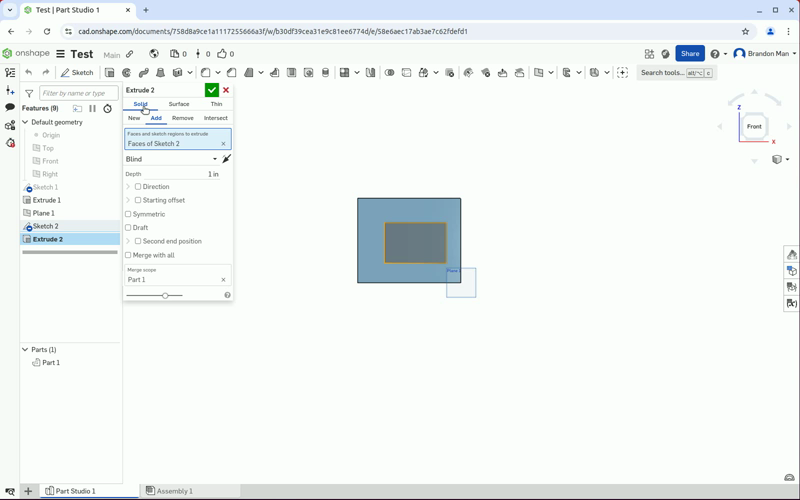
click(143, 106)
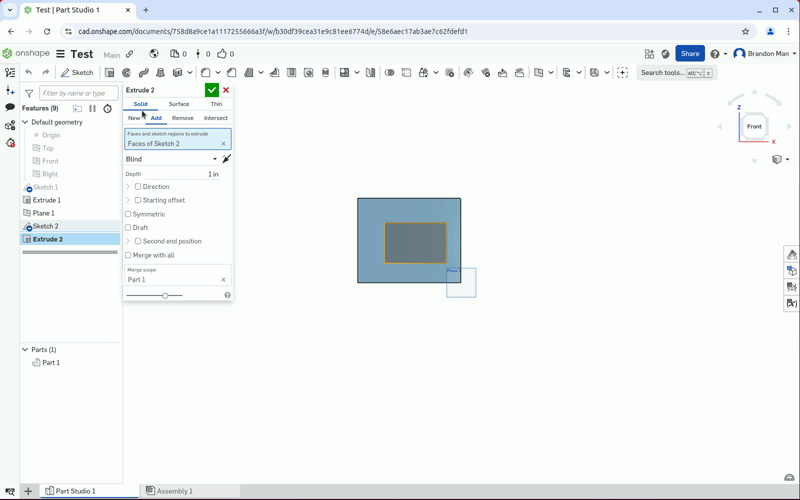
mouse_move(137, 120)
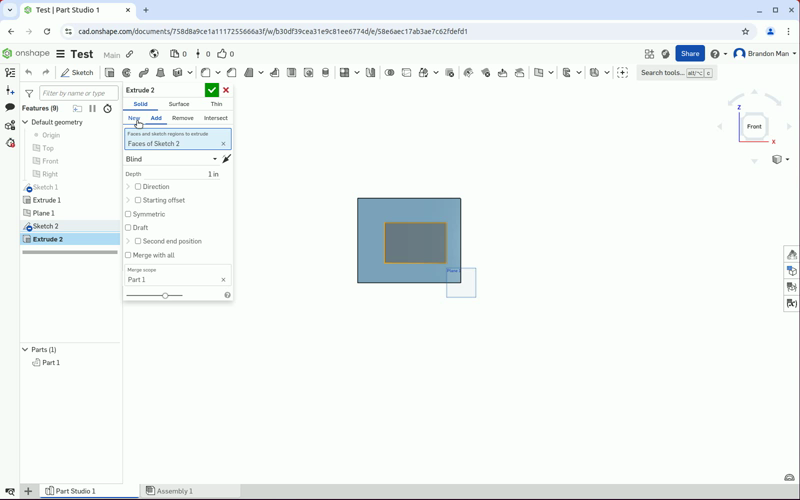
click(137, 120)
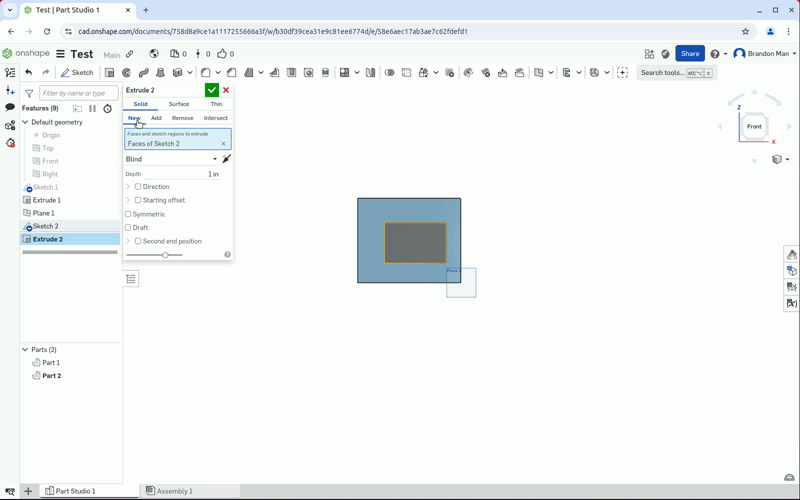
key(tab, 4)
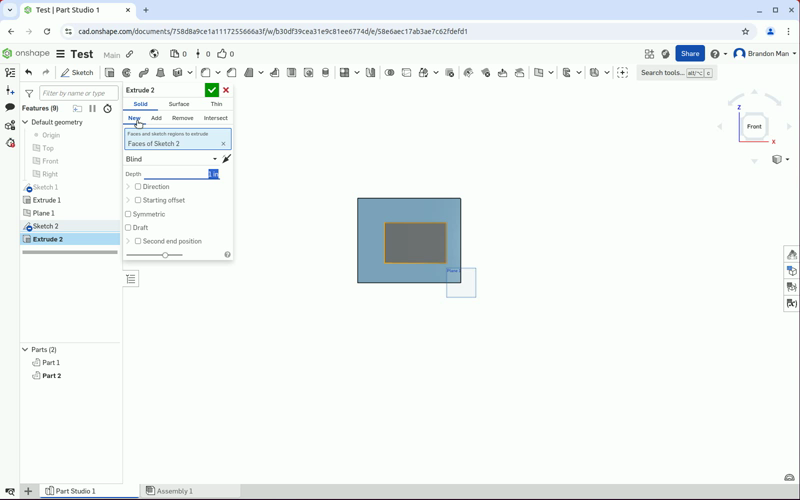
text(11.554)
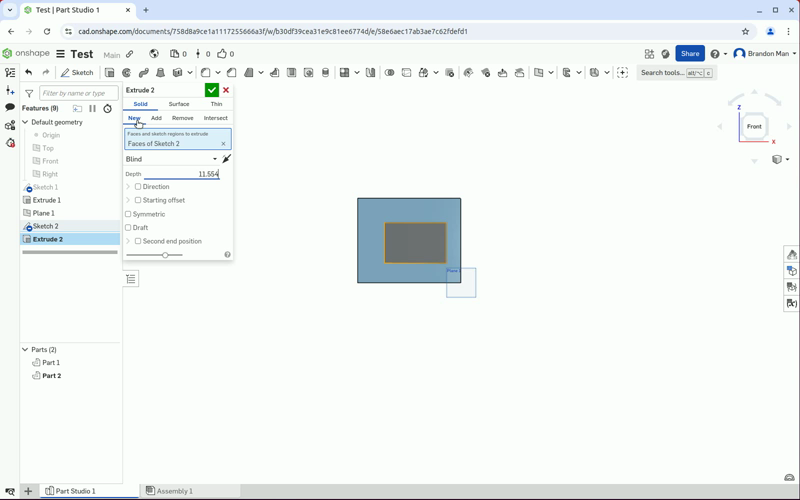
key(enter)
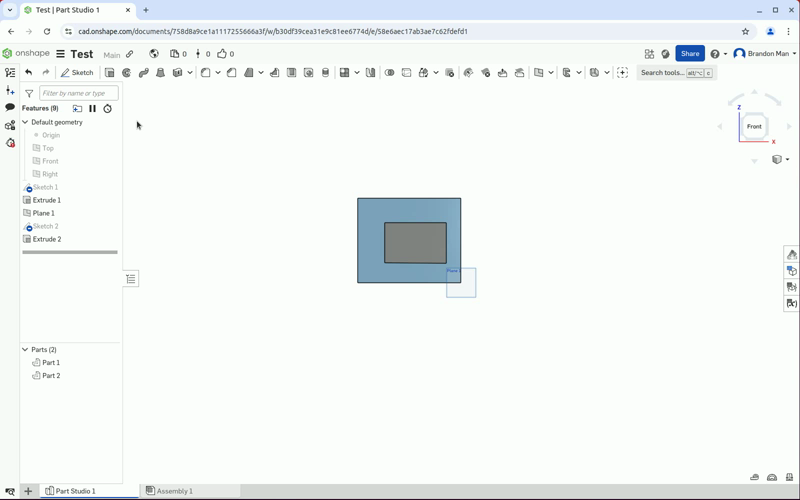
key(shift+h)
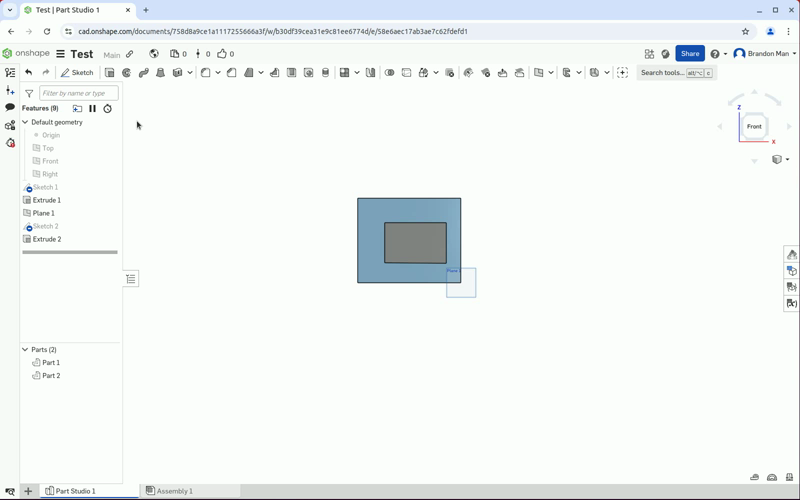
key(shift+h)
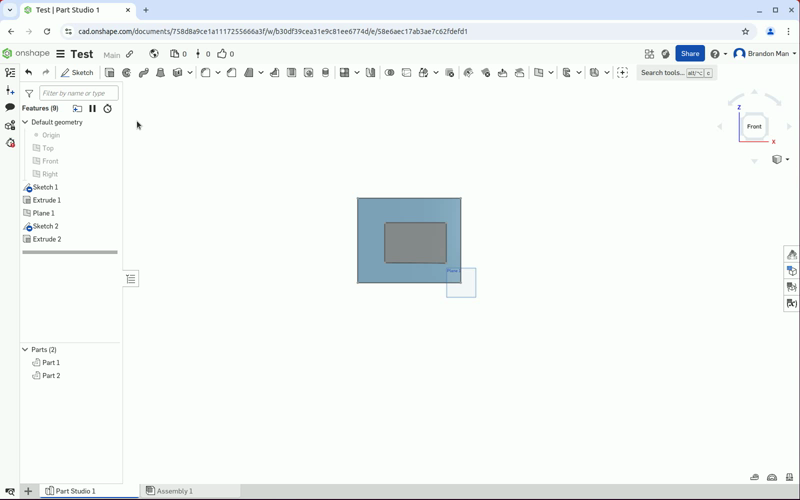
key(shift+7)
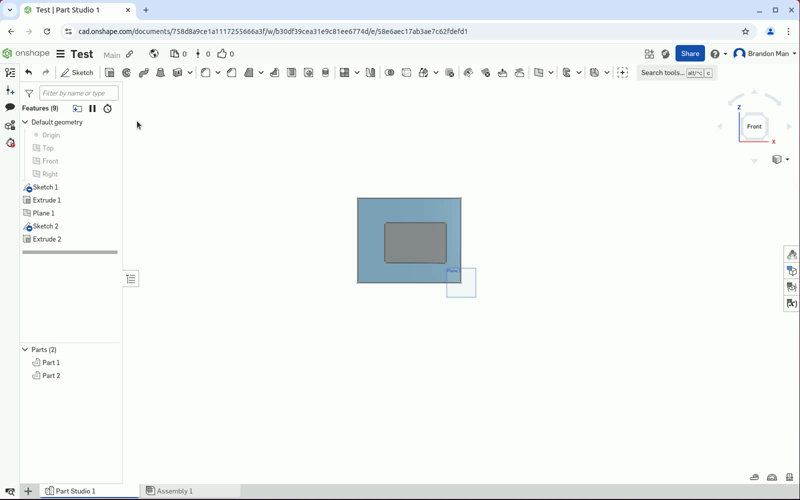
key(left, 2)
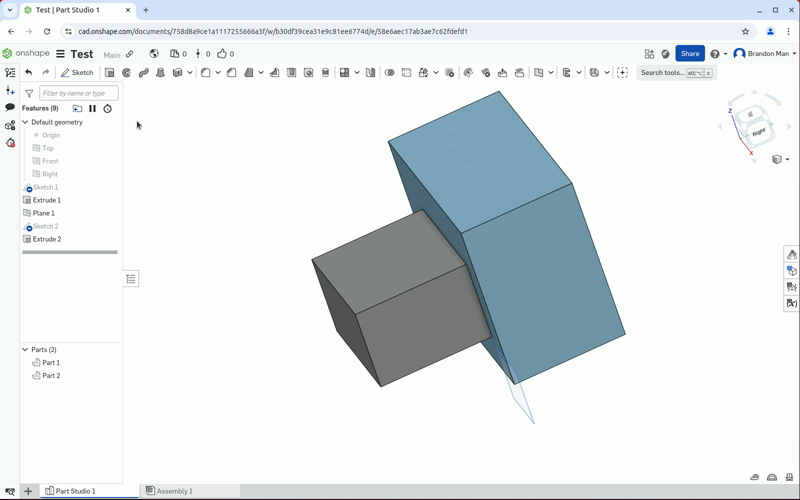
key(down, 2)
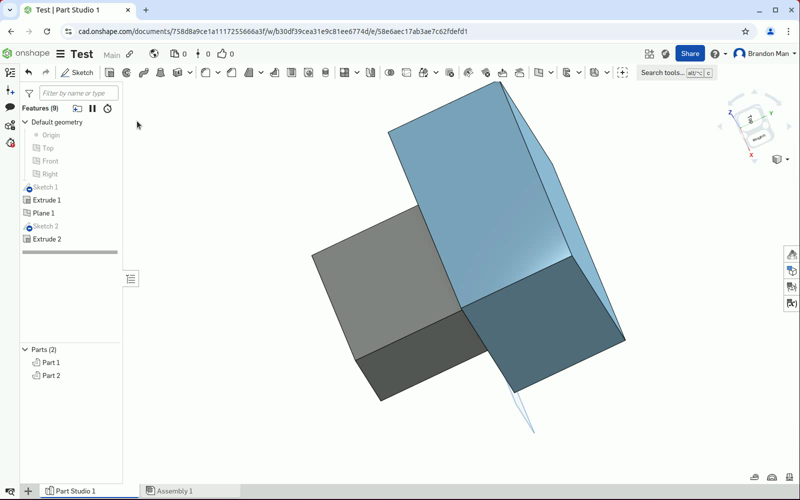
key(up, 2)
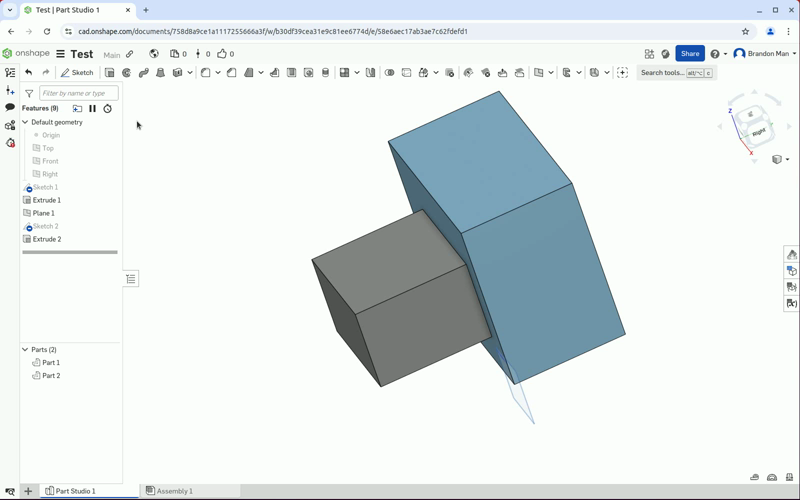
key(right, 2)
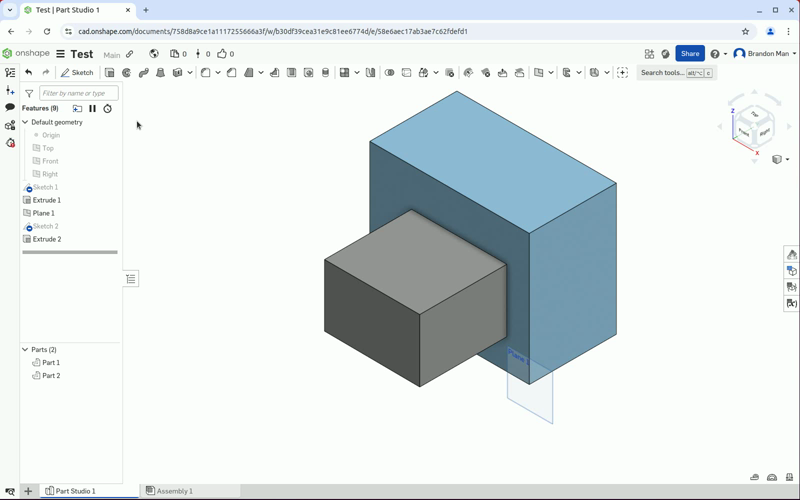
mouse_move(73, 189)
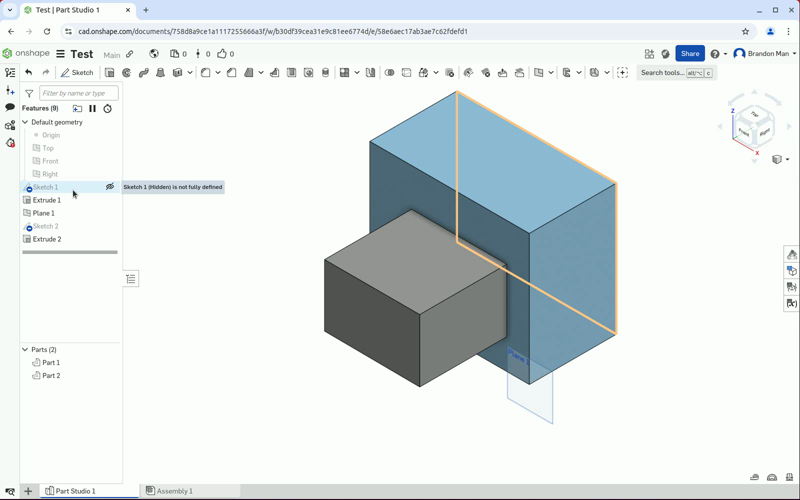
click(73, 189)